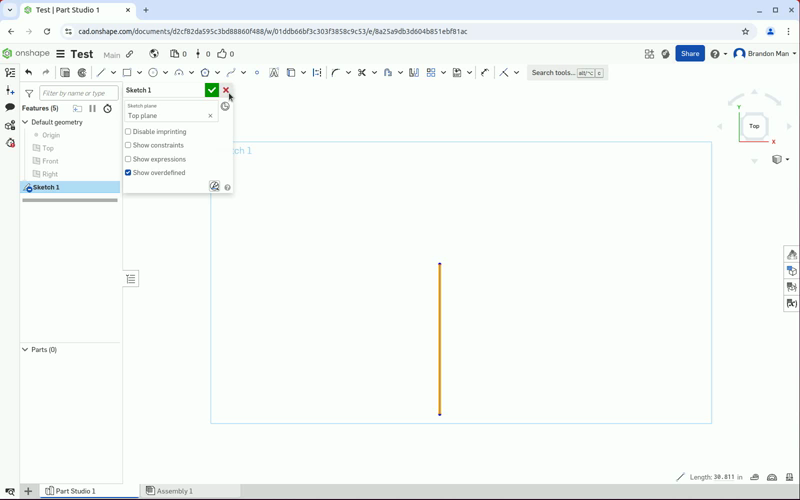
key(shift+h)
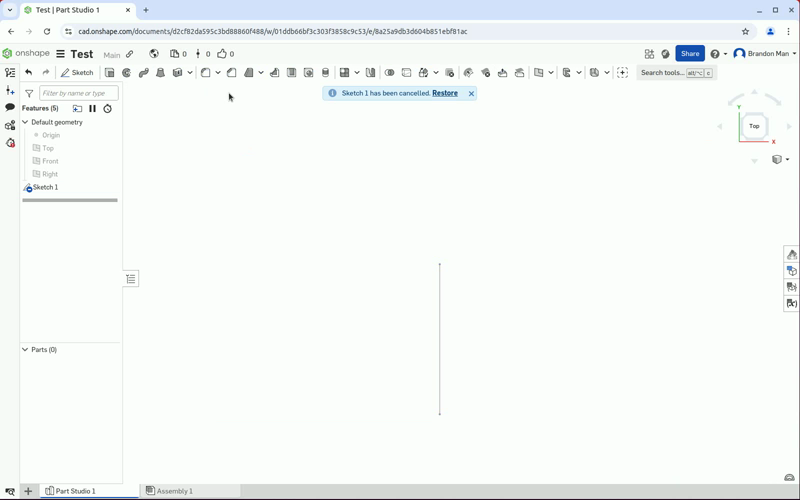
key(shift+s)
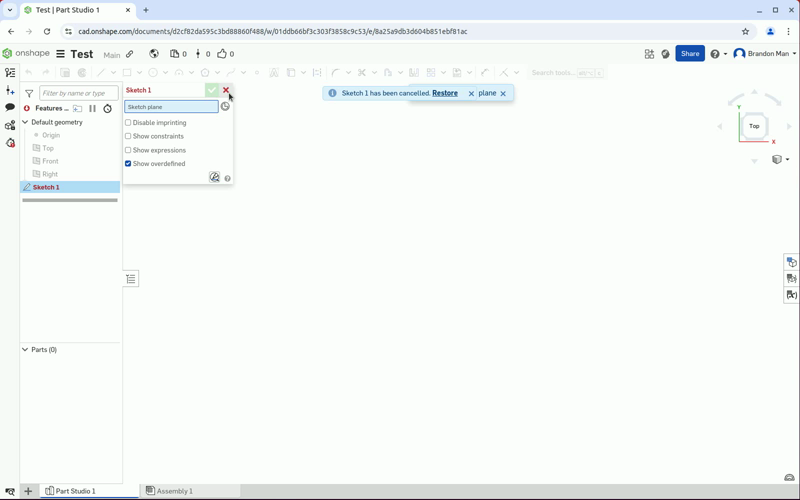
mouse_move(73, 150)
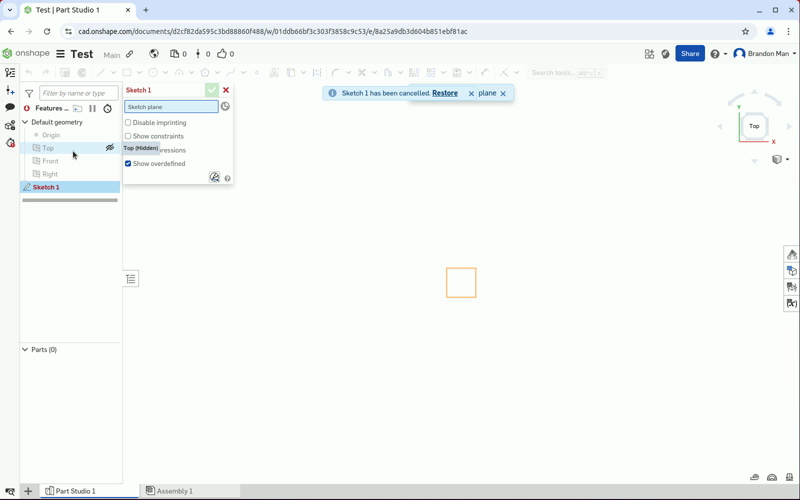
click(73, 150)
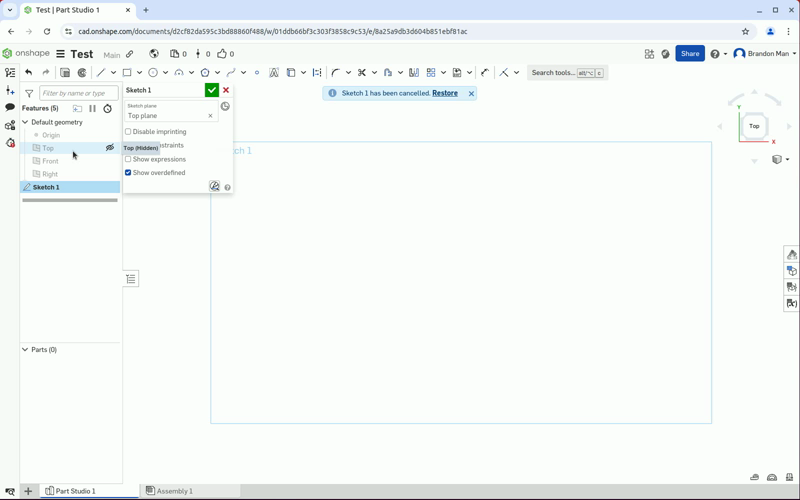
mouse_move(73, 352)
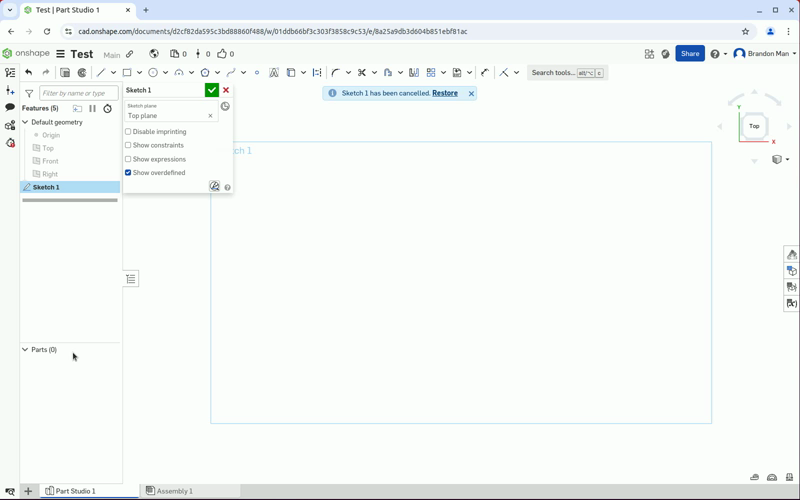
key(y)
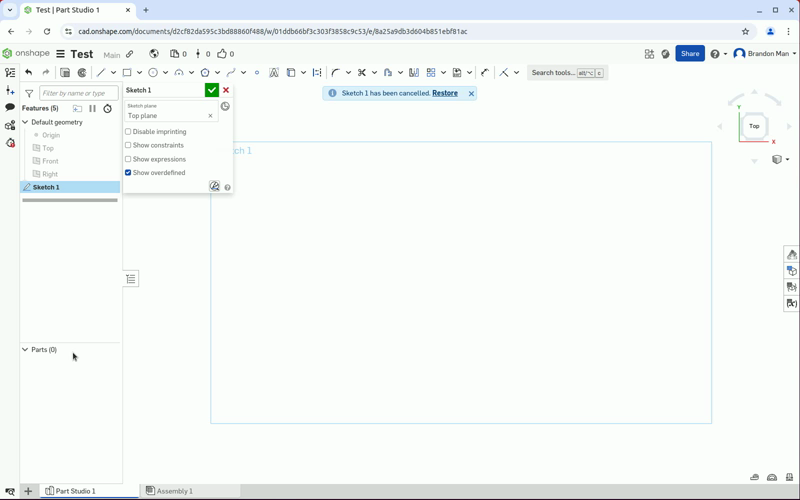
key(c)
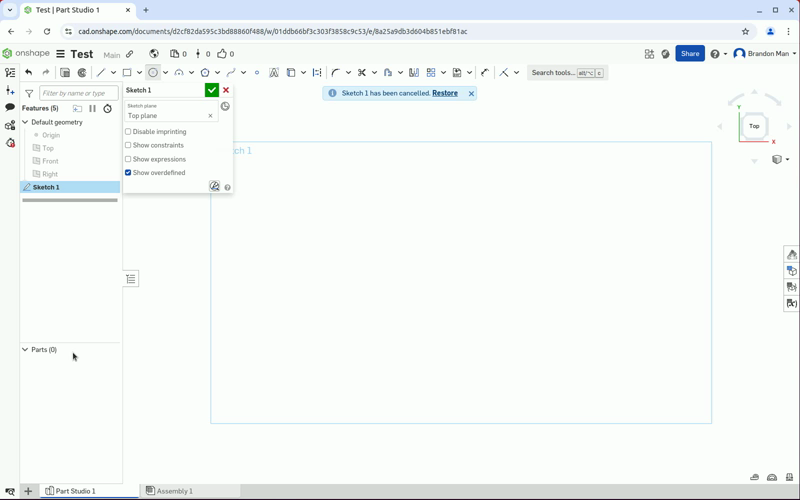
key_down(shift)
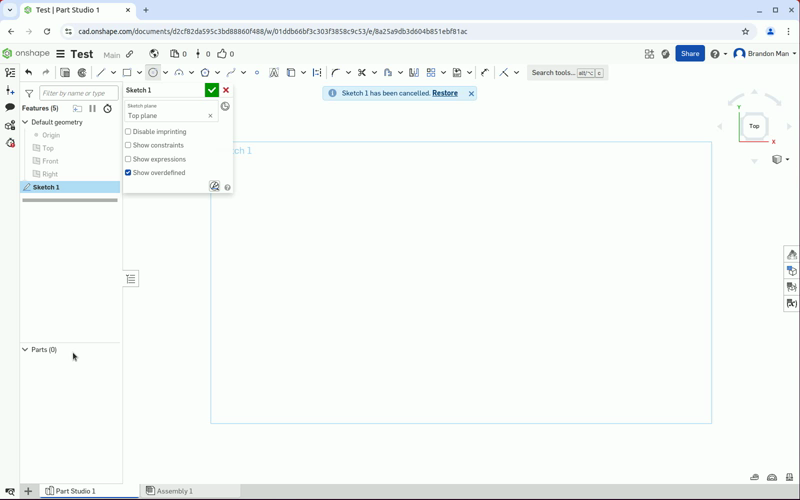
mouse_move(461, 282)
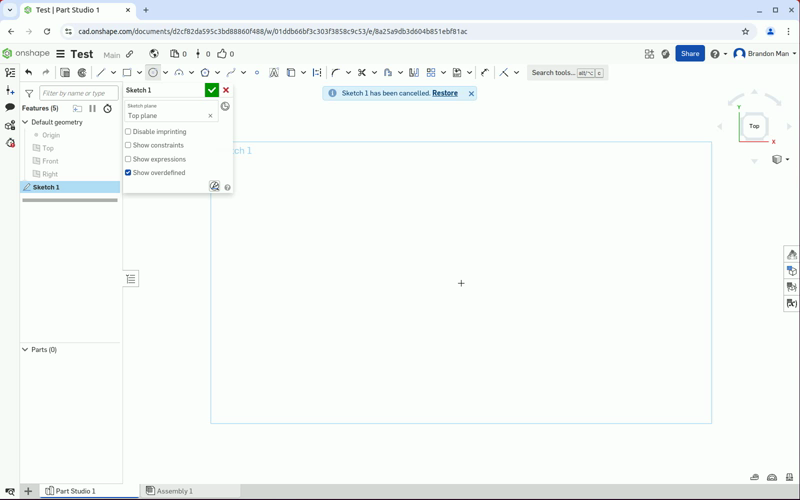
click(461, 282)
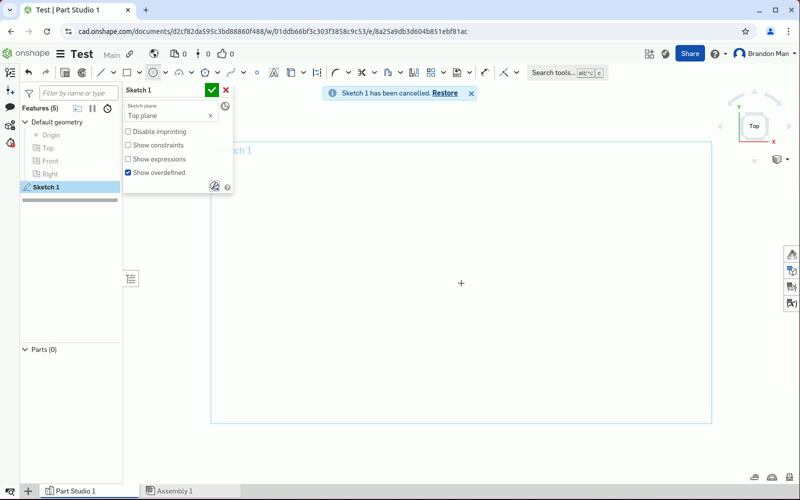
key_up(shift)
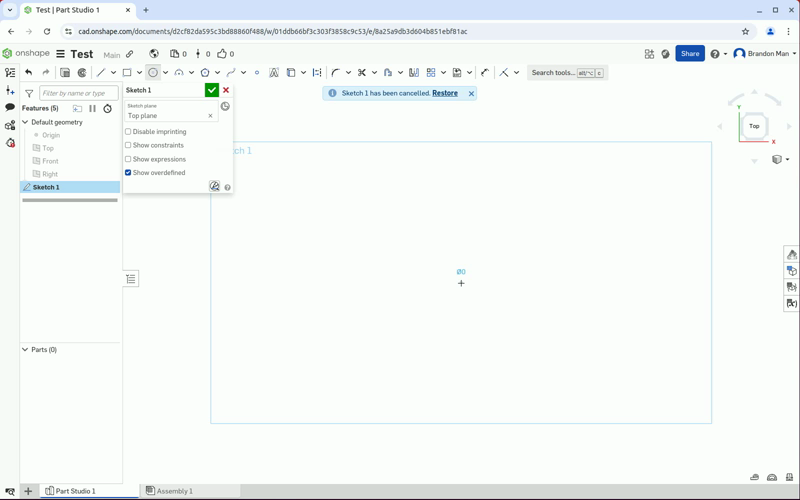
mouse_move(574, 282)
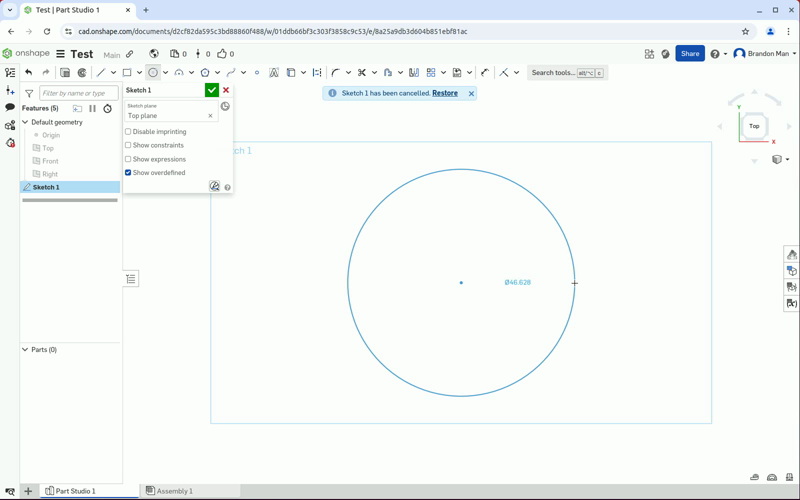
click(574, 282)
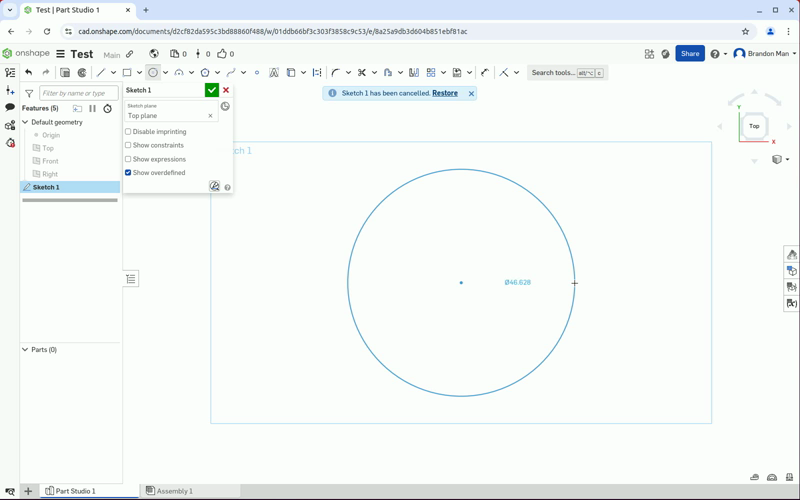
key(esc)
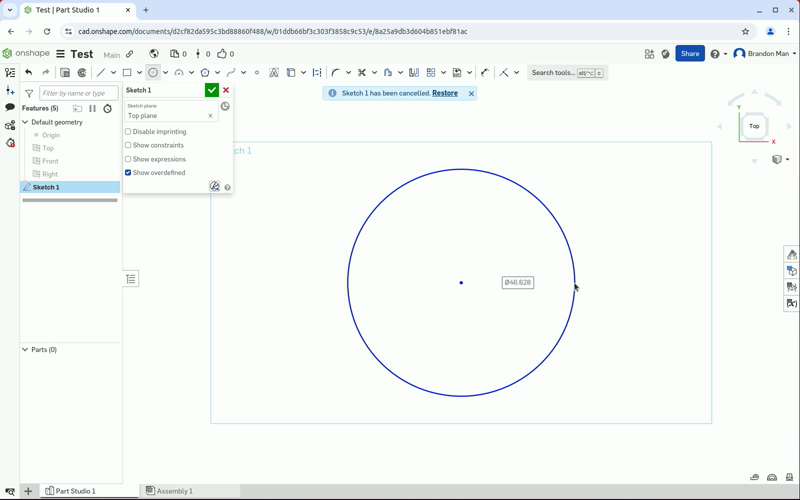
key(l)
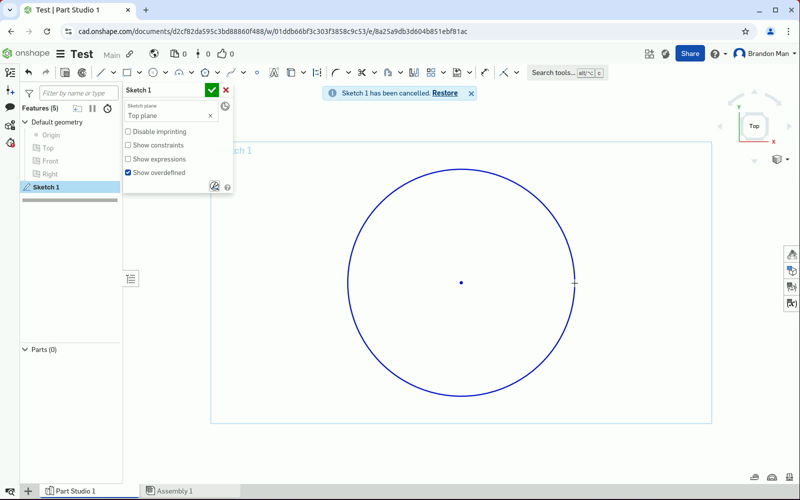
key_down(shift)
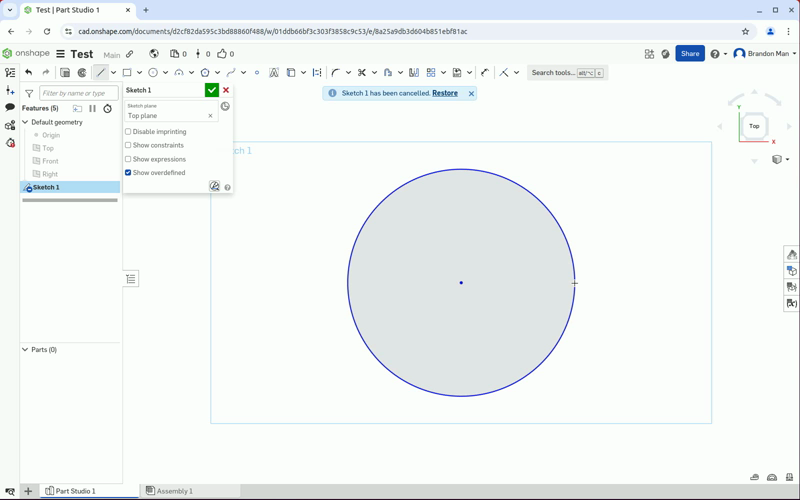
mouse_move(419, 351)
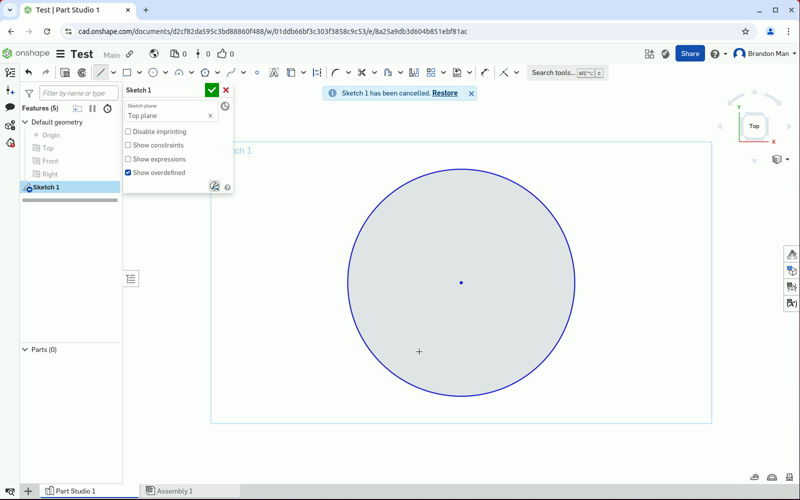
click(419, 351)
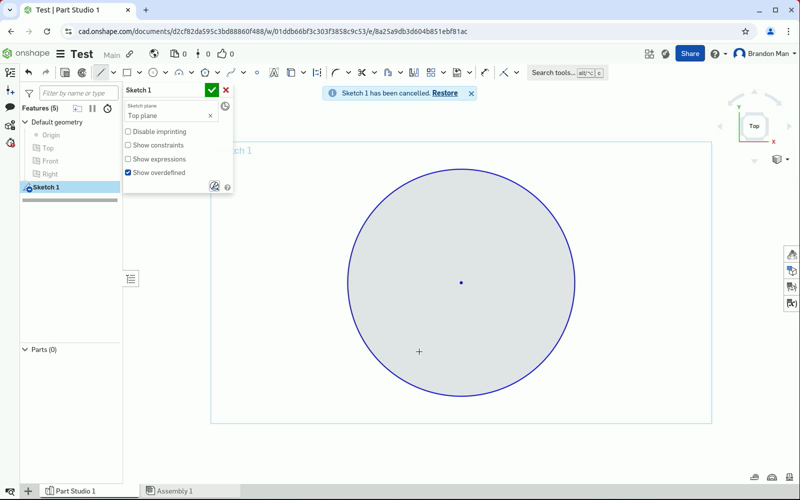
key_up(shift)
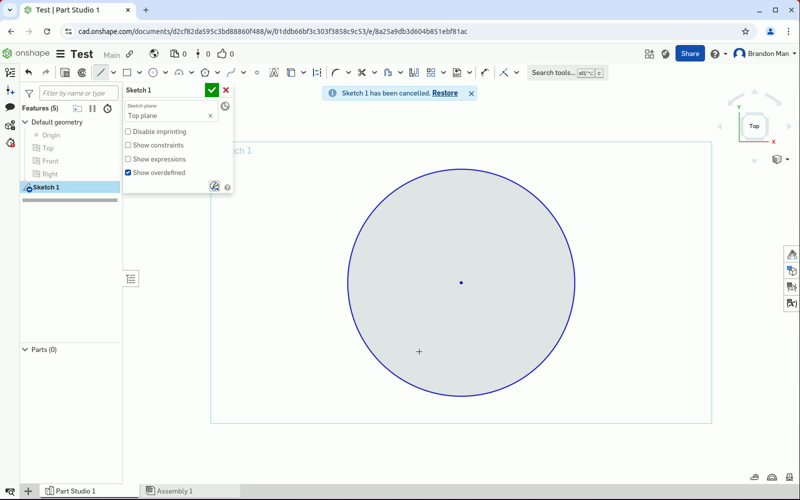
key_down(shift)
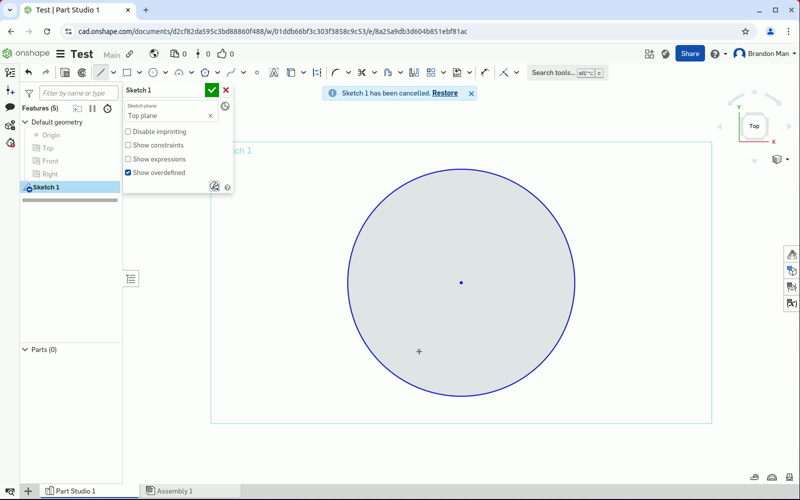
mouse_move(506, 351)
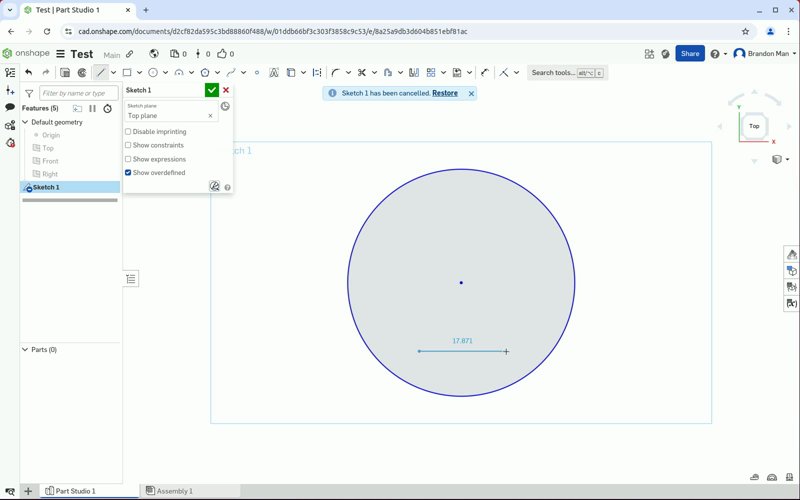
click(506, 351)
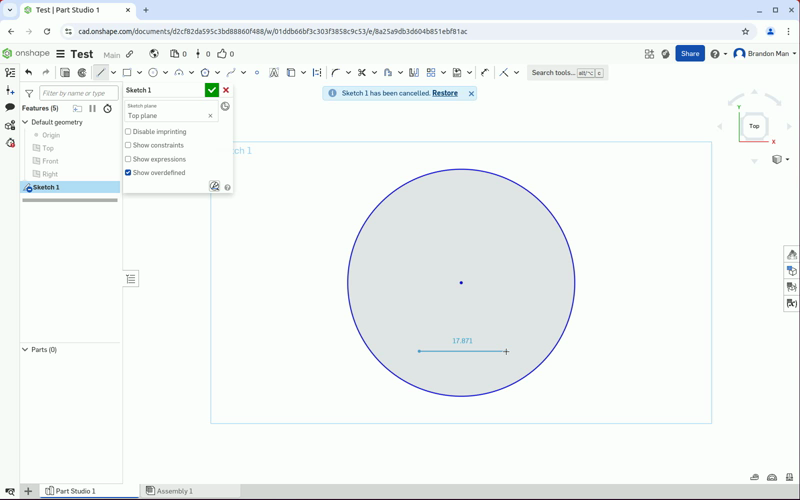
key_up(shift)
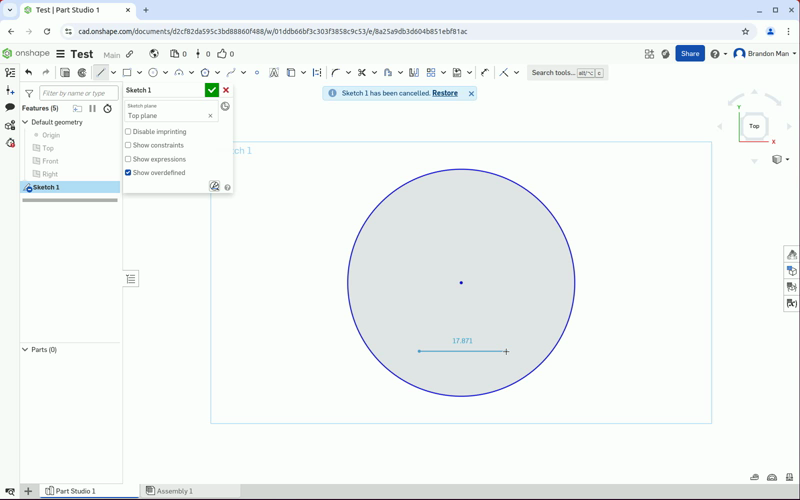
key_down(shift)
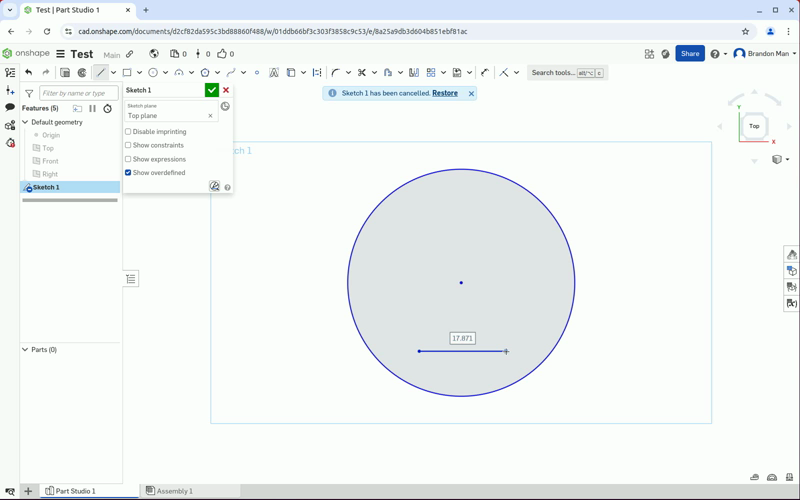
mouse_move(536, 351)
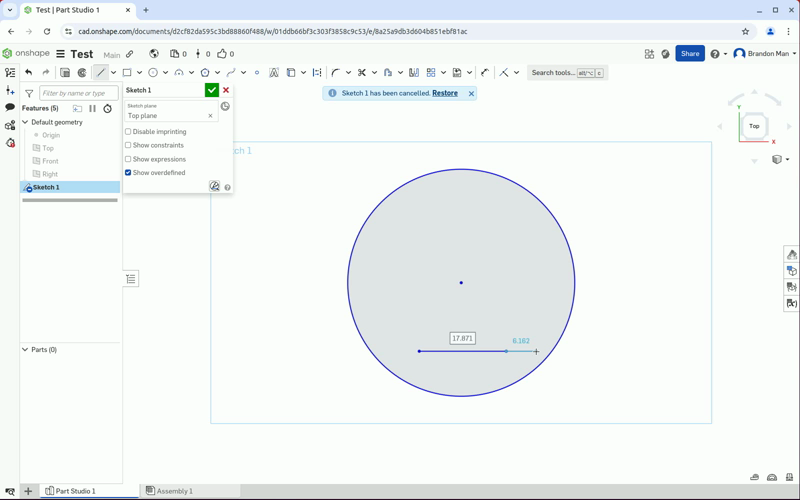
mouse_move(506, 334)
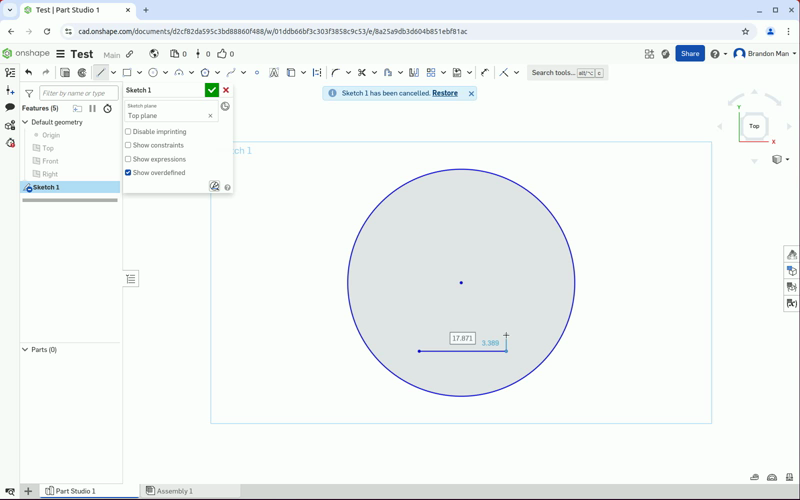
click(506, 334)
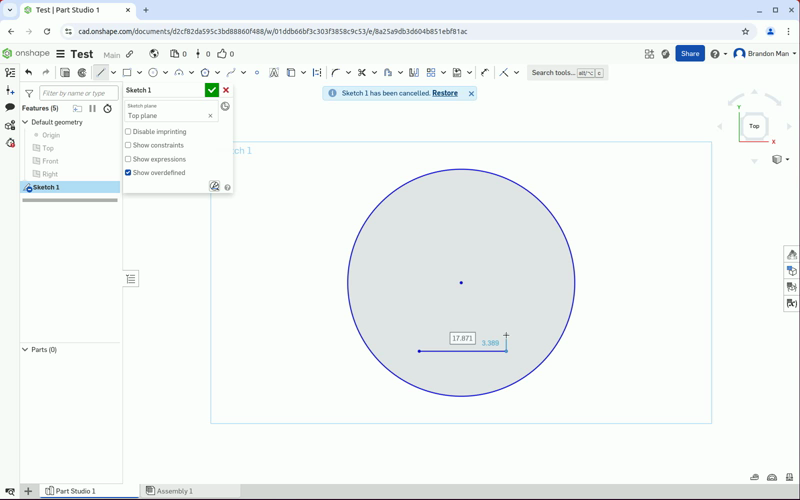
key_up(shift)
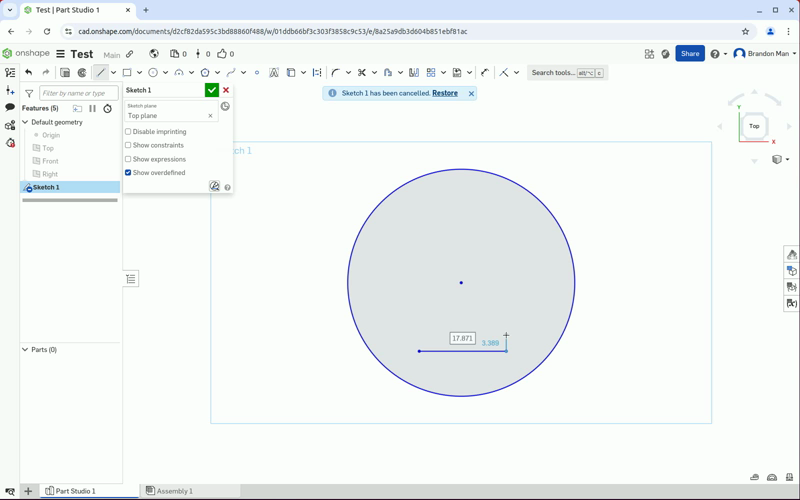
key_down(shift)
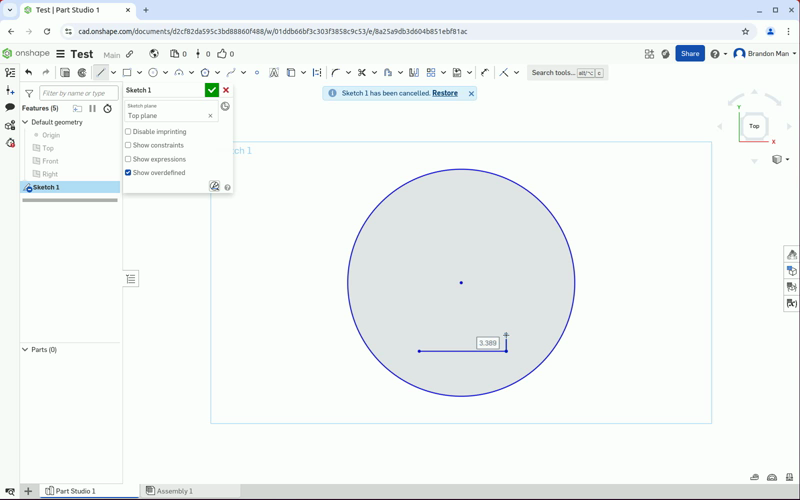
mouse_move(442, 334)
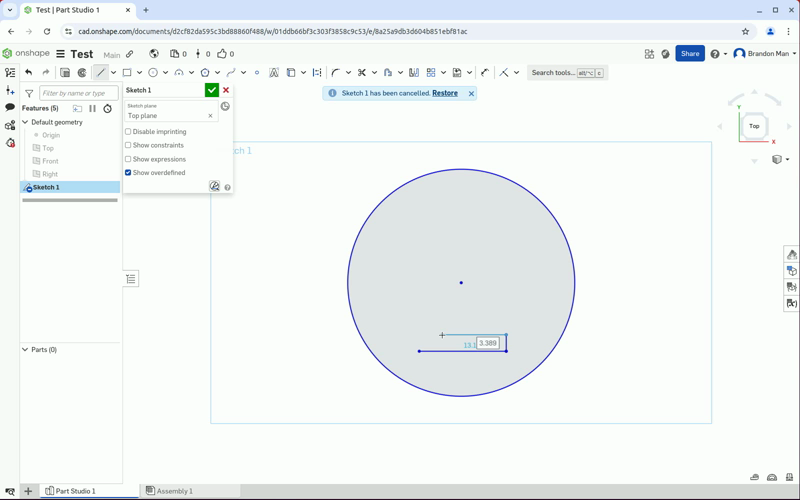
click(442, 334)
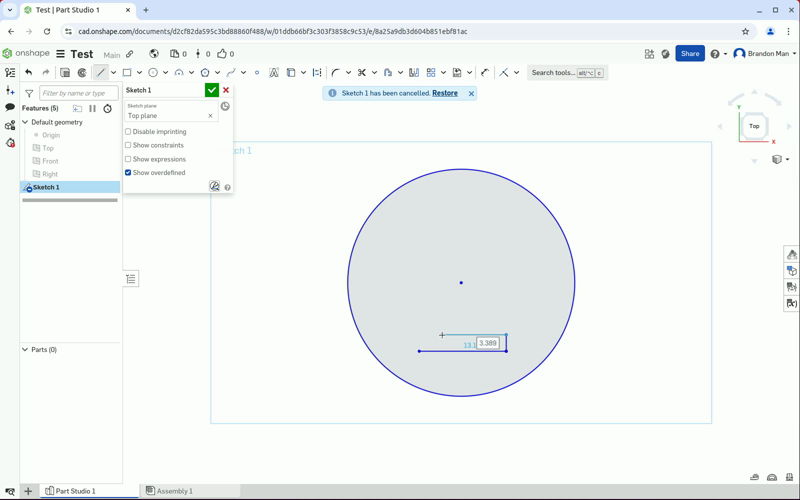
key_up(shift)
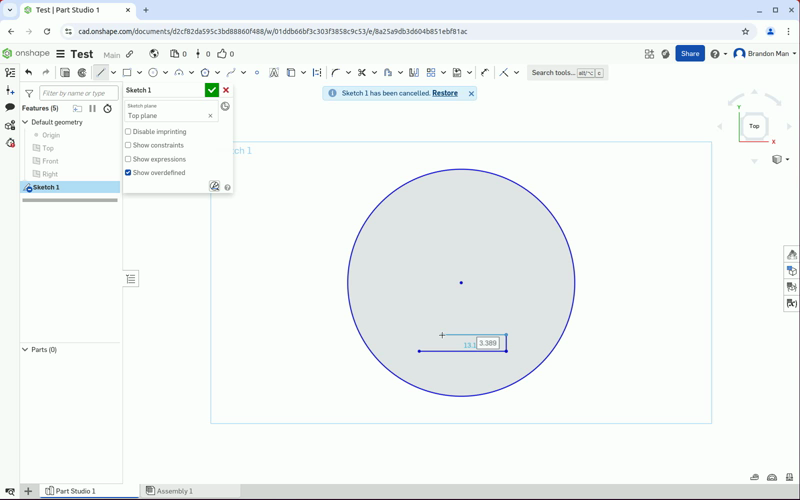
key_down(shift)
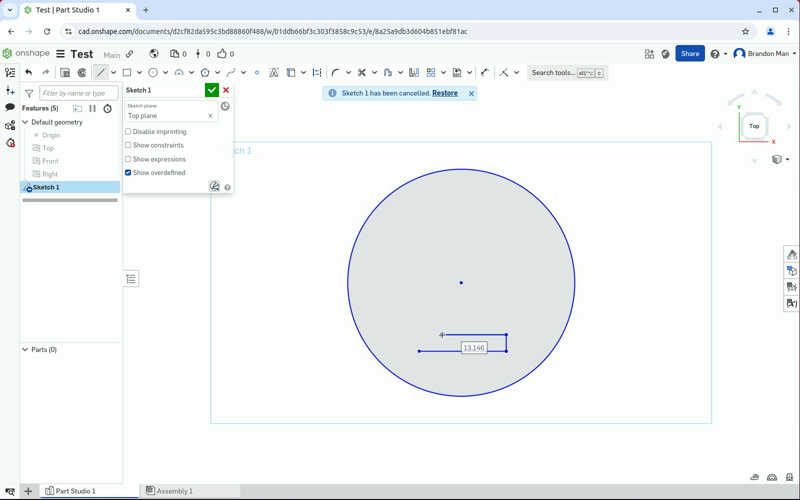
mouse_move(442, 214)
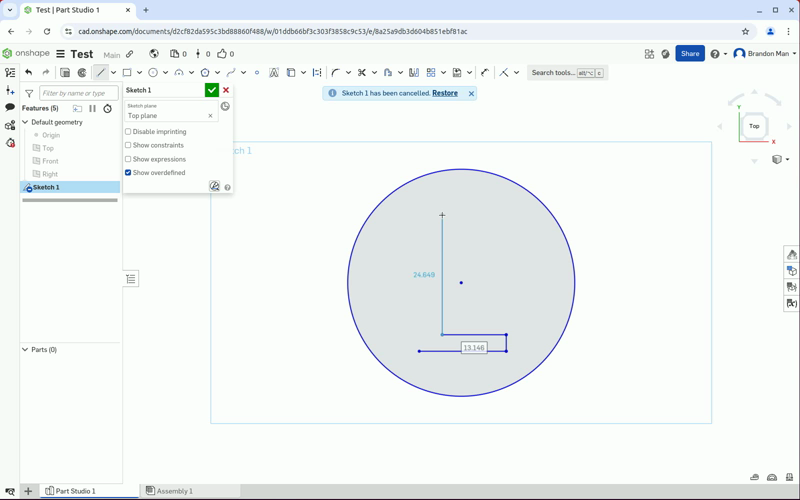
click(442, 214)
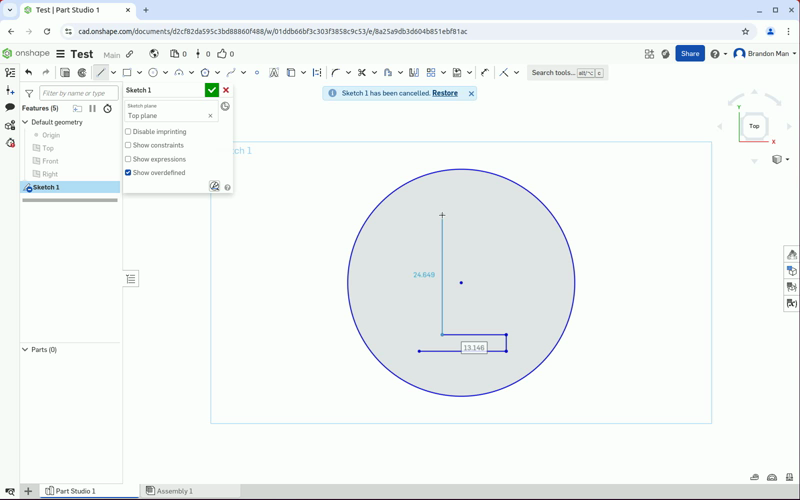
key_up(shift)
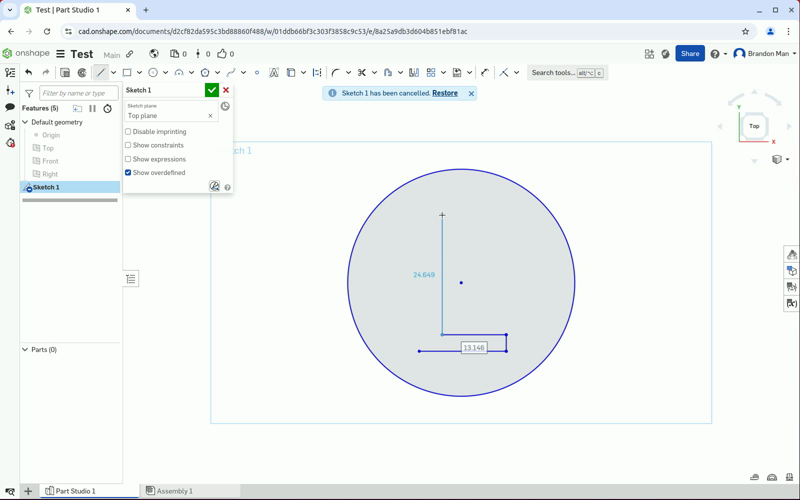
key_down(shift)
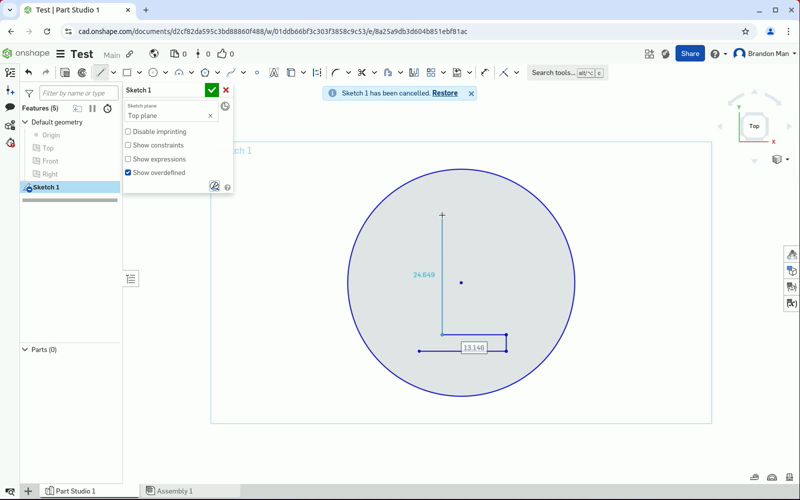
mouse_move(472, 214)
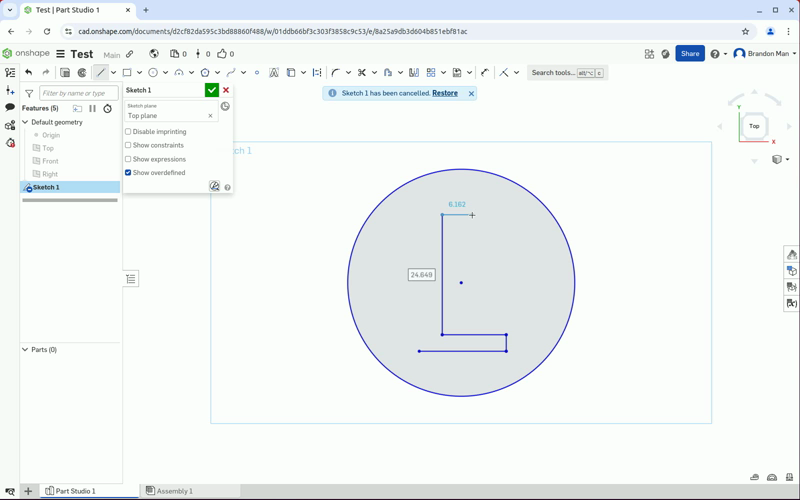
mouse_move(419, 214)
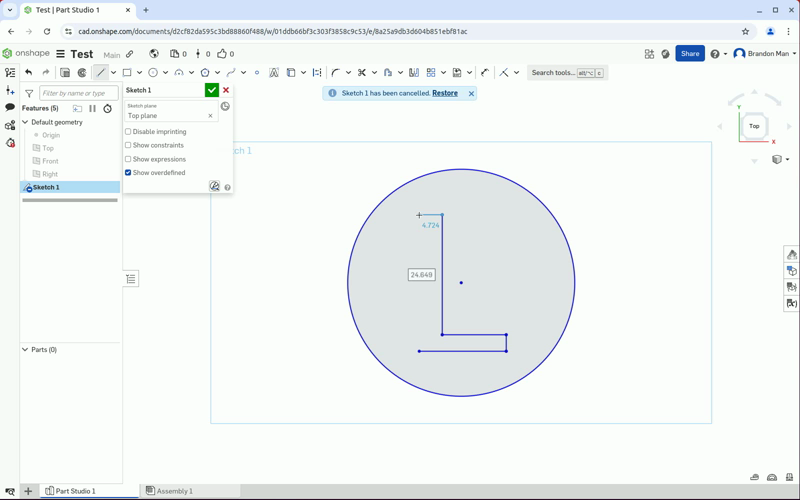
click(419, 214)
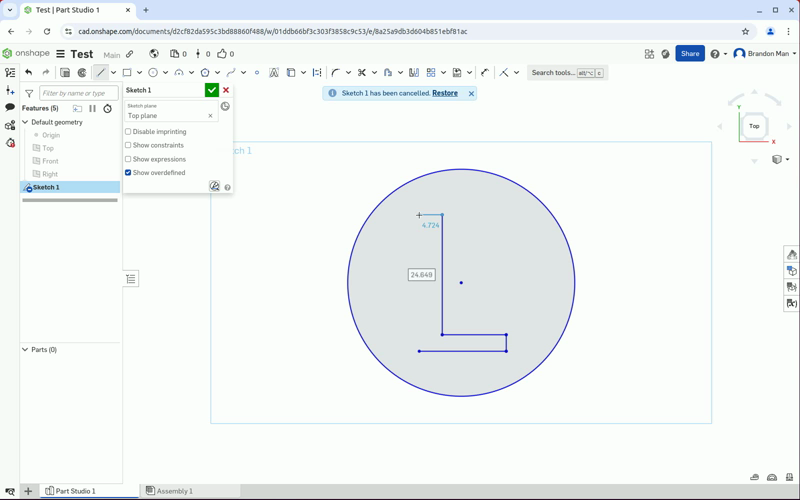
key_up(shift)
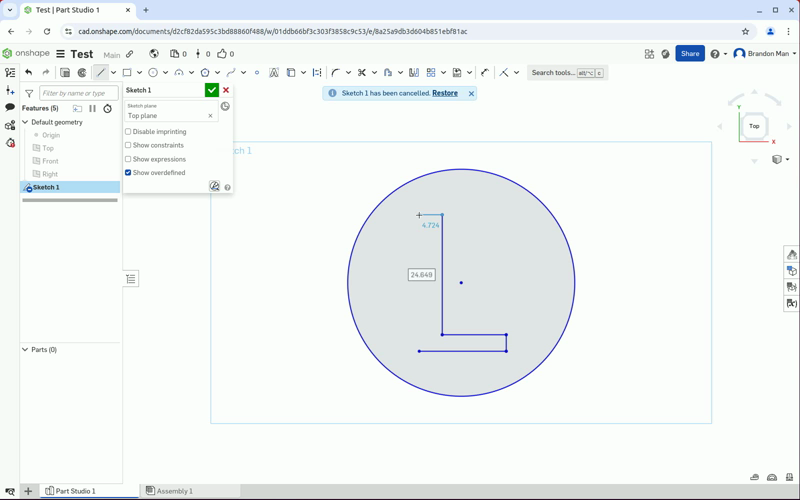
key_down(shift)
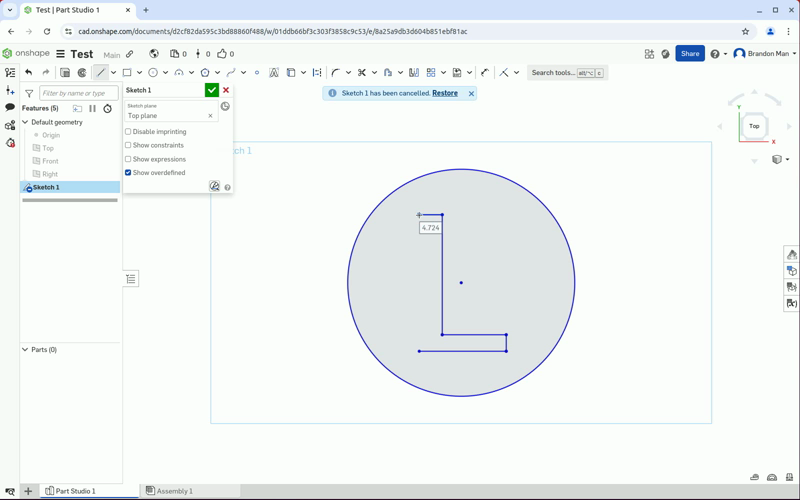
mouse_move(419, 351)
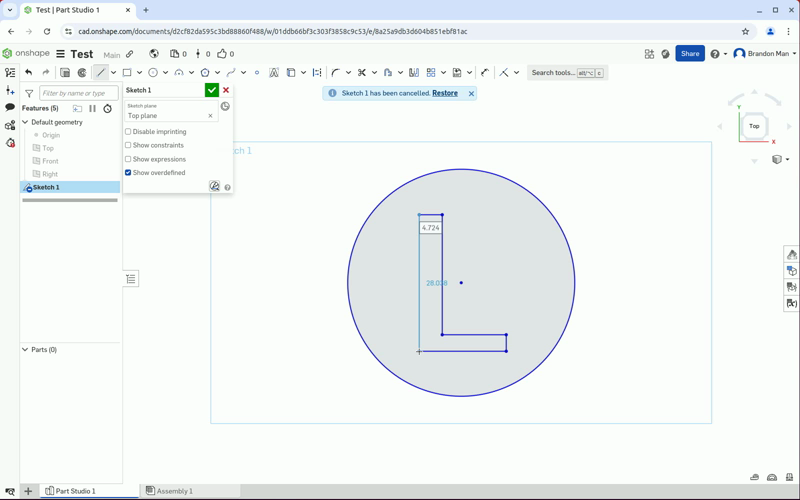
key_up(shift)
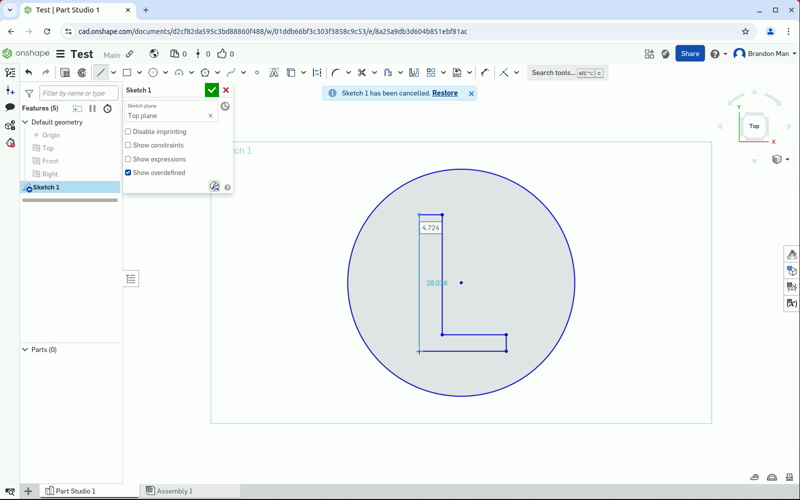
click(419, 351)
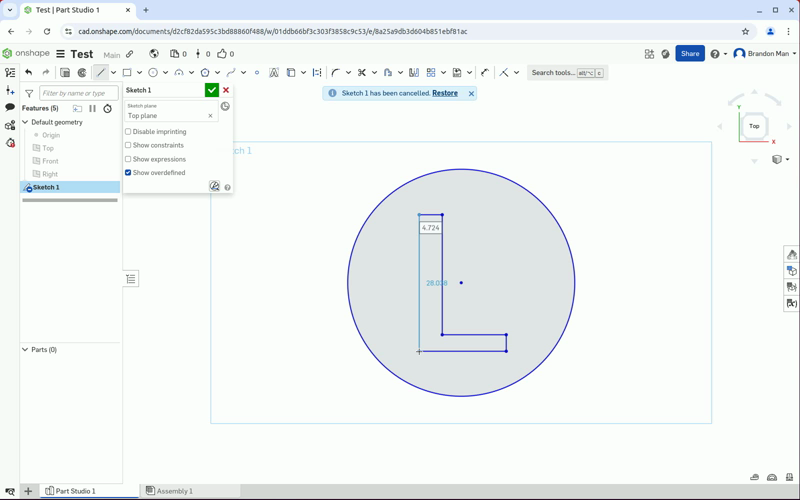
key(esc)
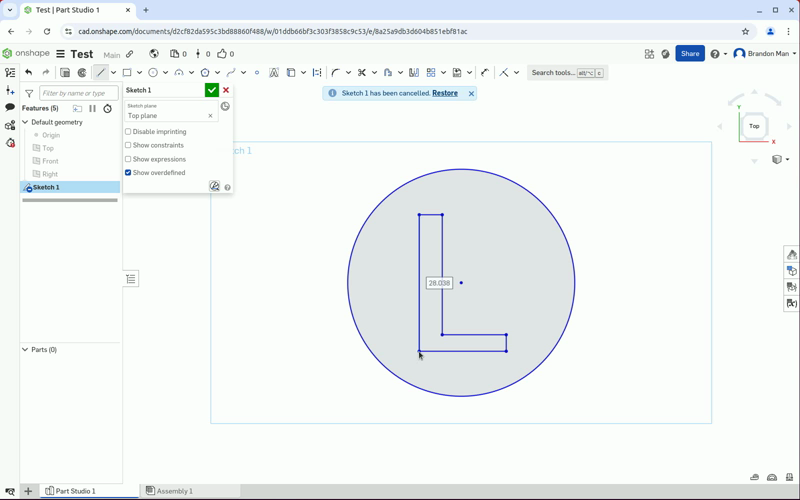
mouse_move(527, 310)
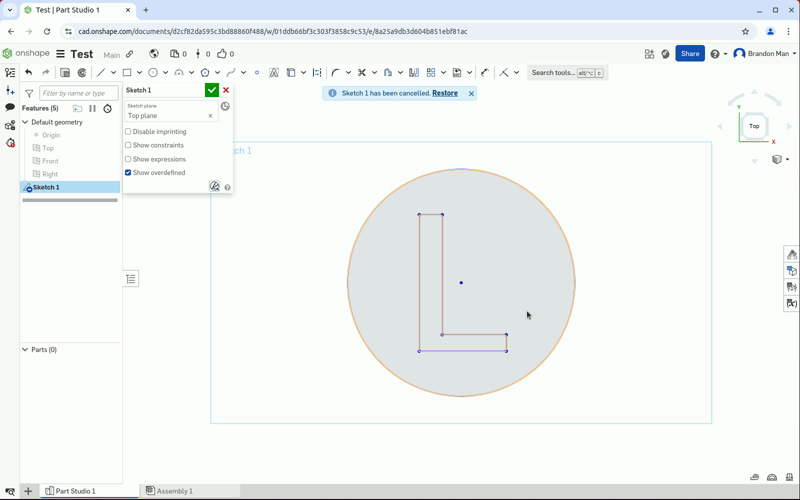
click(527, 310)
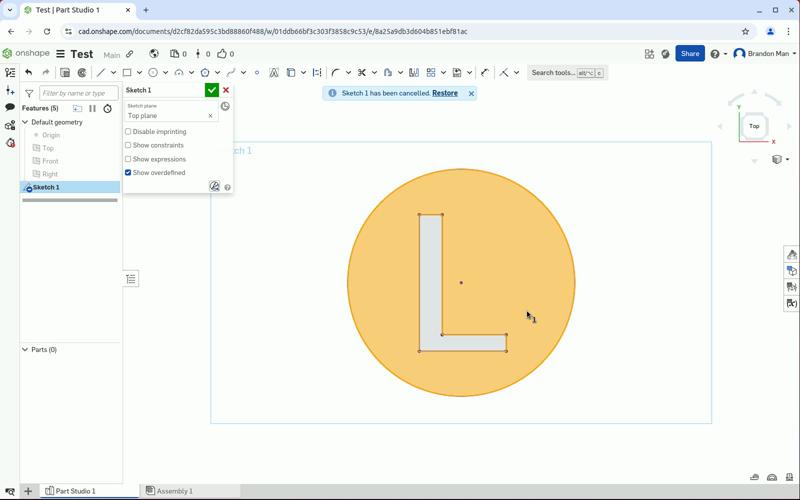
mouse_move(73, 352)
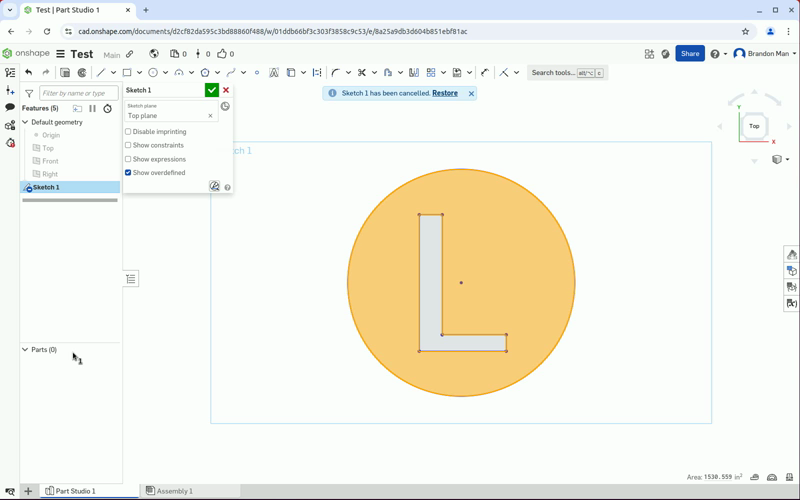
key(shift+y)
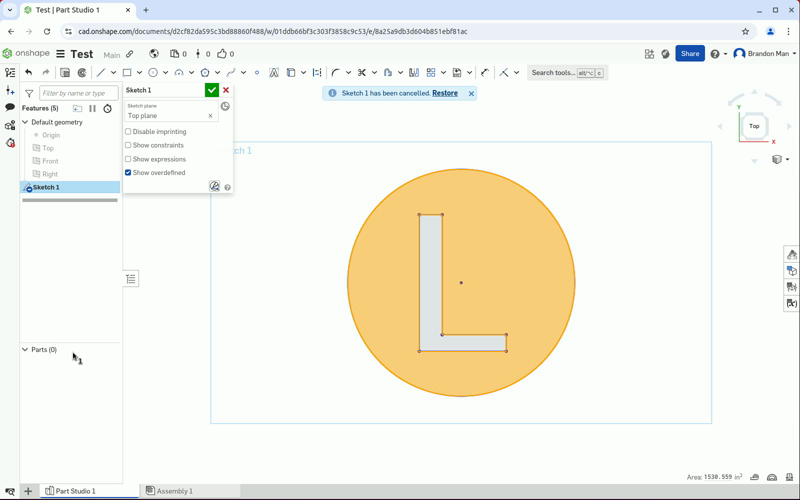
key(shift+e)
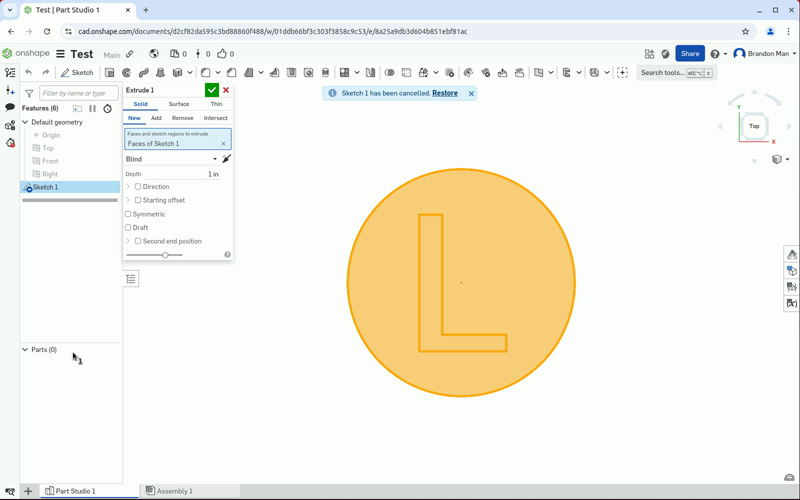
mouse_move(143, 106)
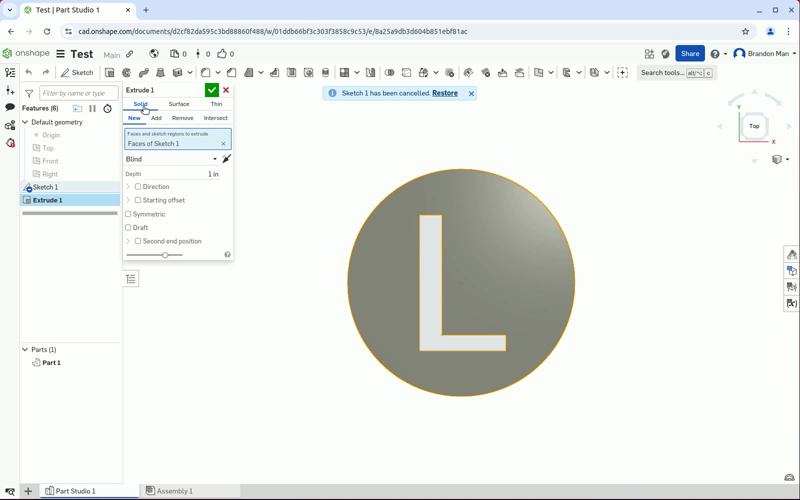
click(143, 106)
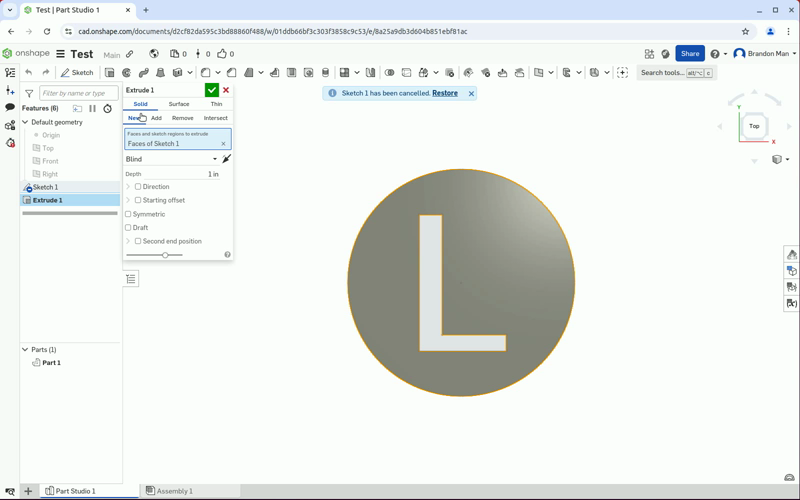
mouse_move(137, 120)
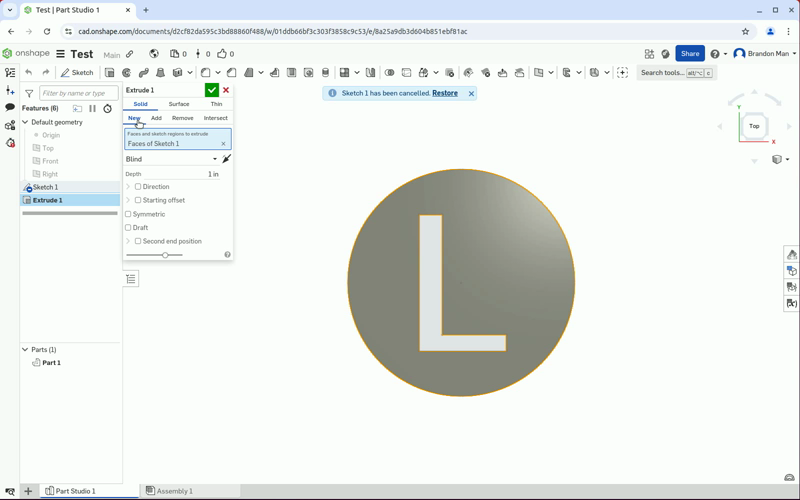
click(137, 120)
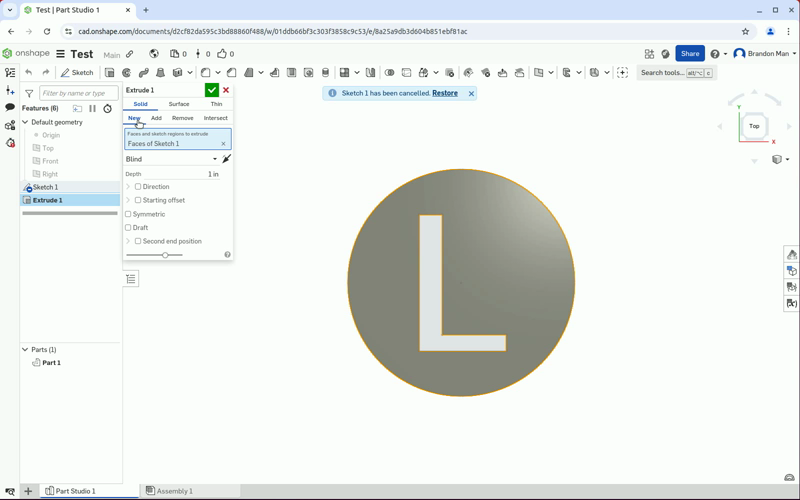
key(tab, 4)
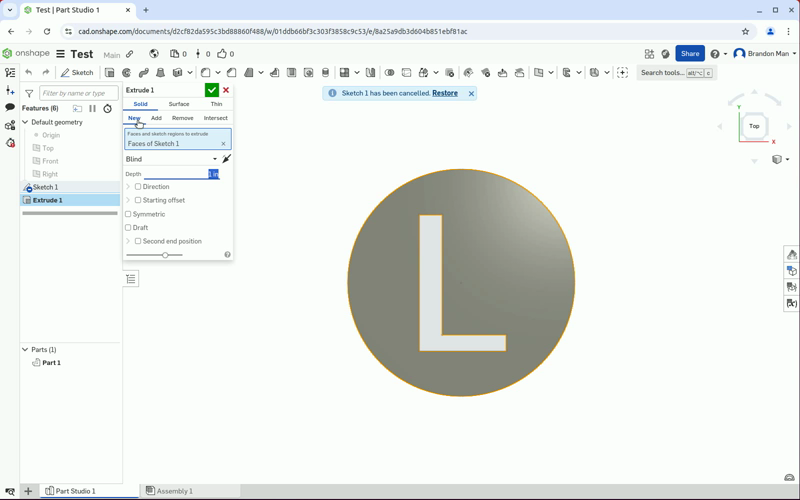
text(4.574)
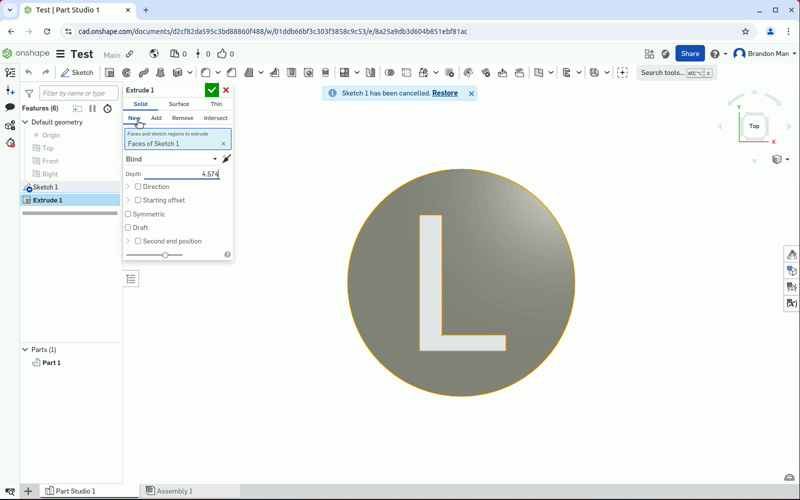
key(enter)
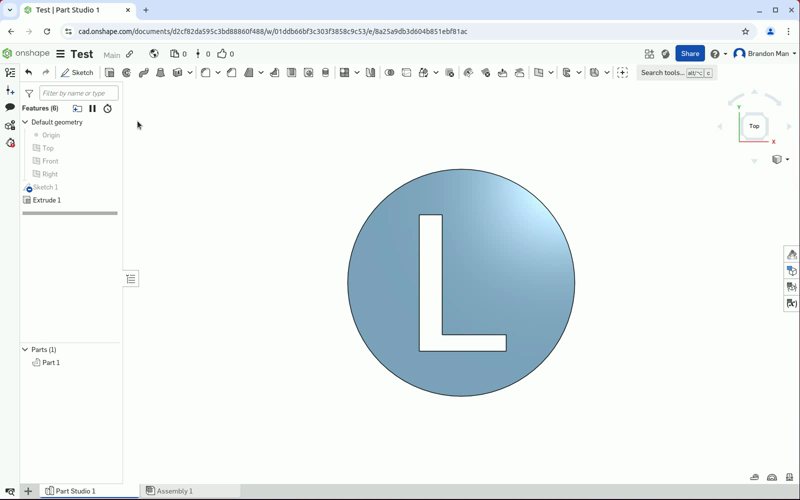
key(shift+h)
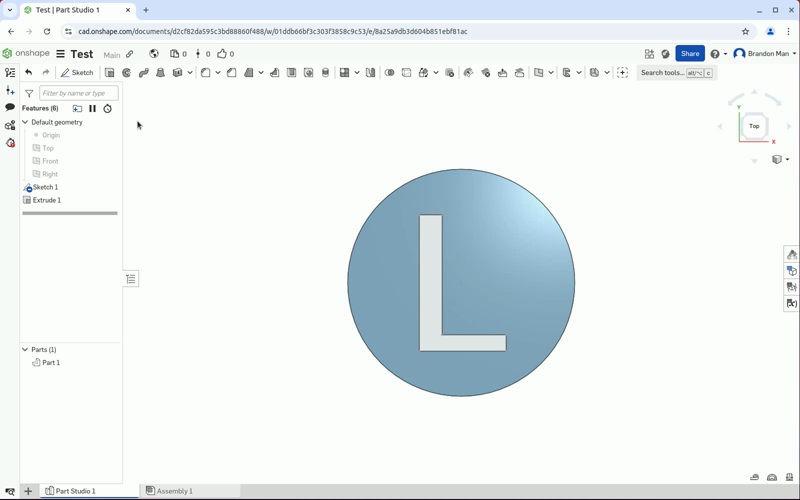
key(shift+h)
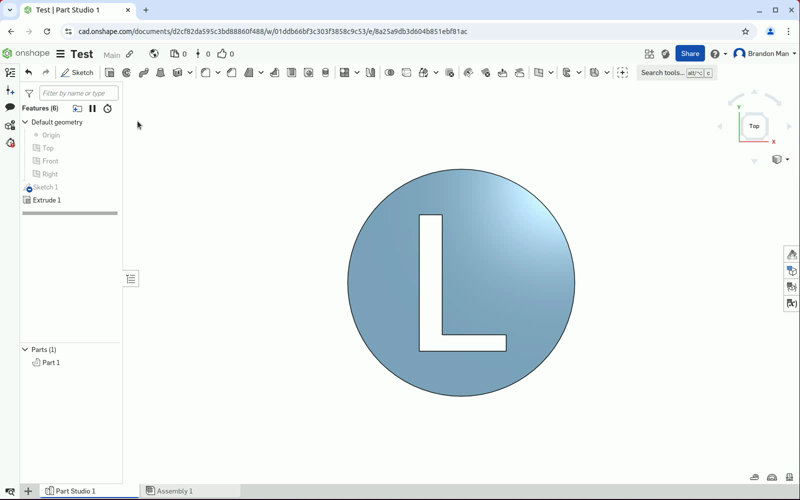
mouse_move(73, 189)
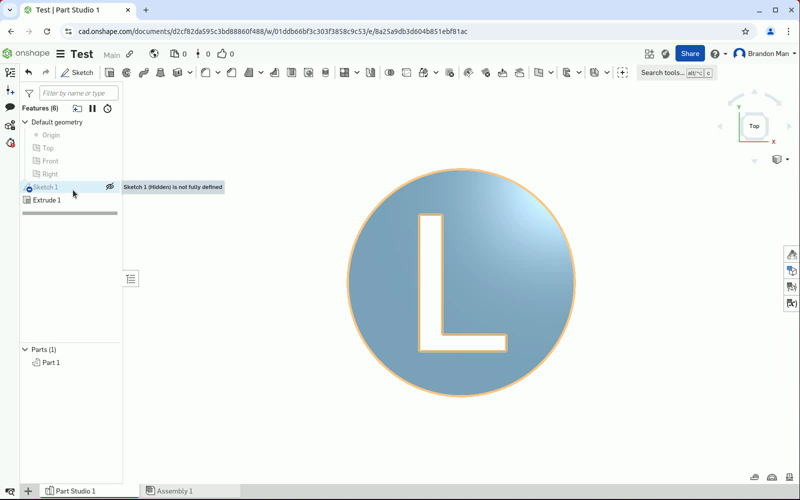
click(73, 189)
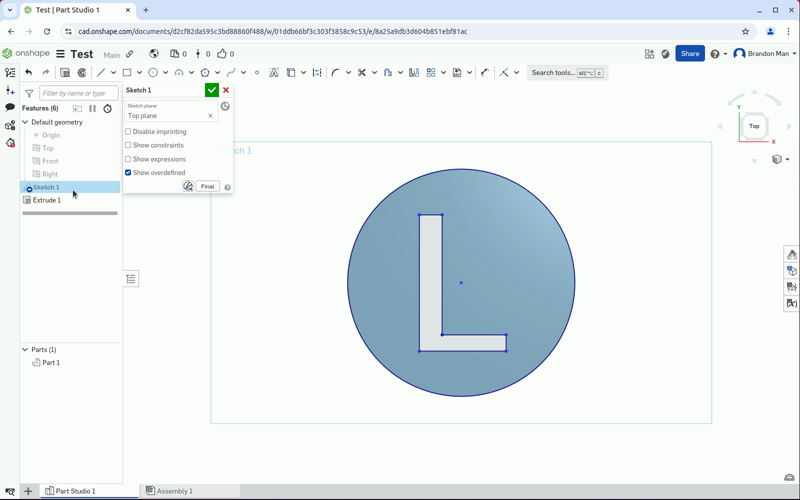
mouse_move(229, 92)
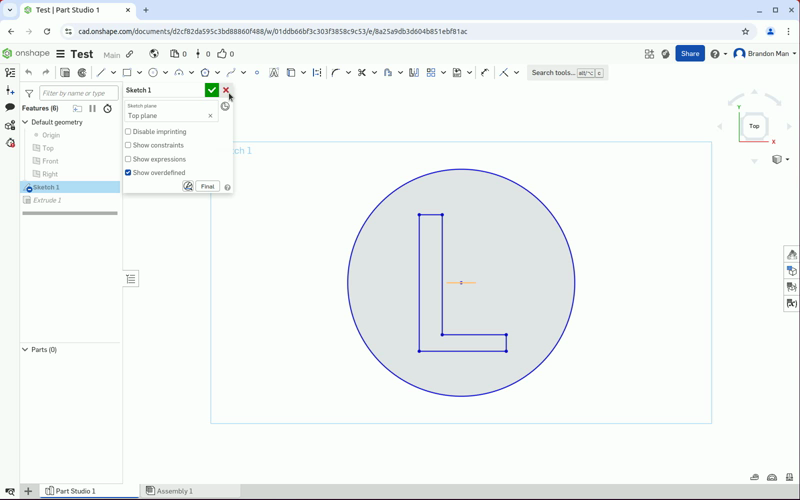
click(229, 92)
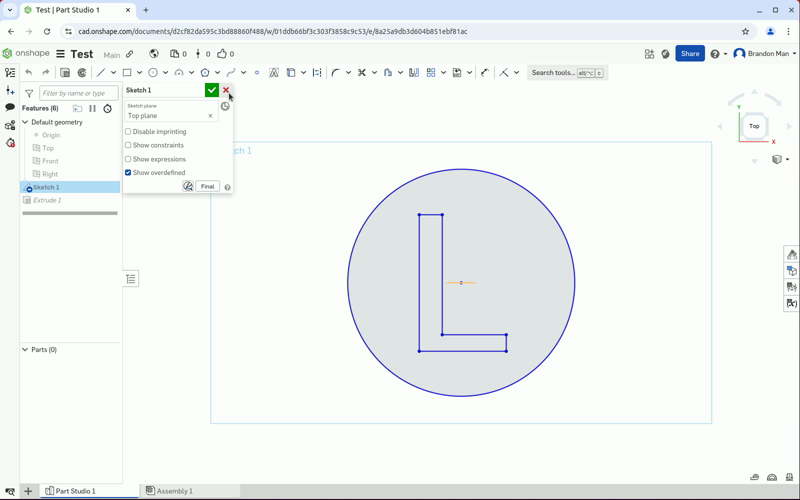
key(shift+s)
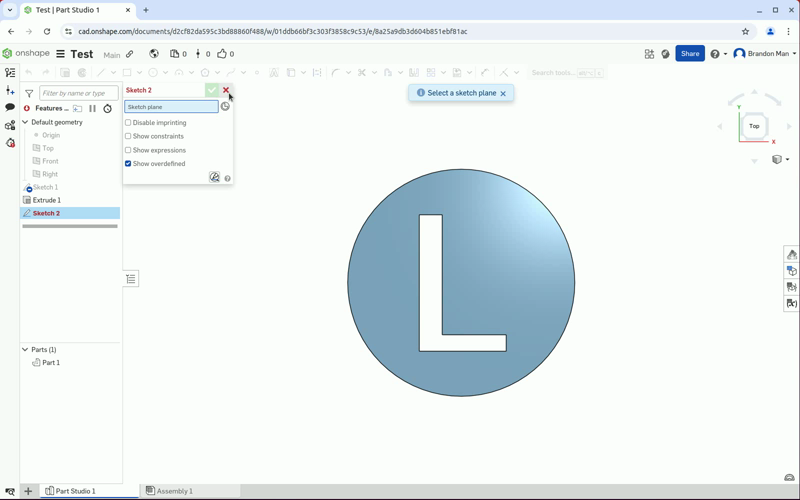
mouse_move(73, 150)
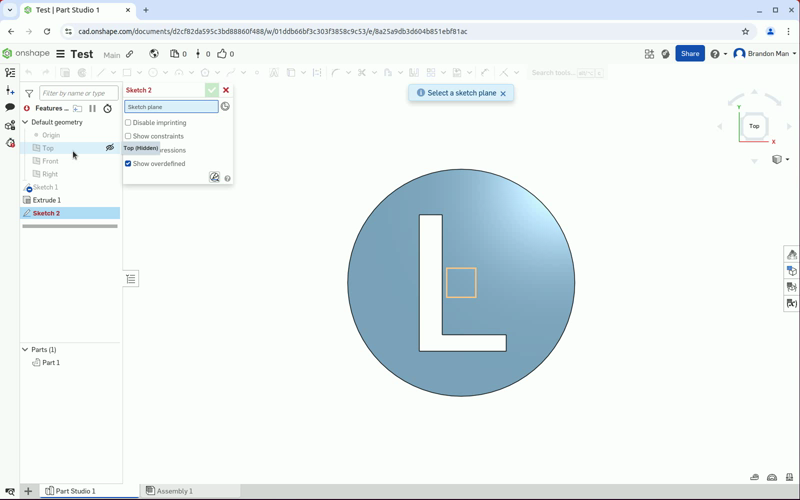
click(73, 150)
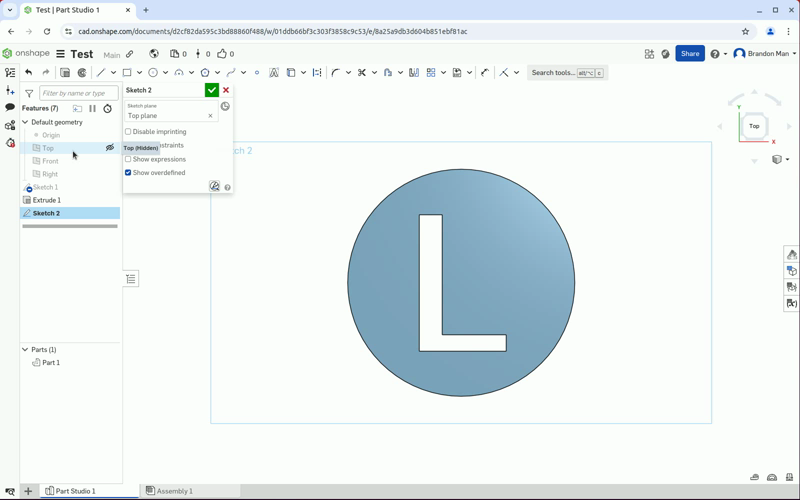
mouse_move(73, 352)
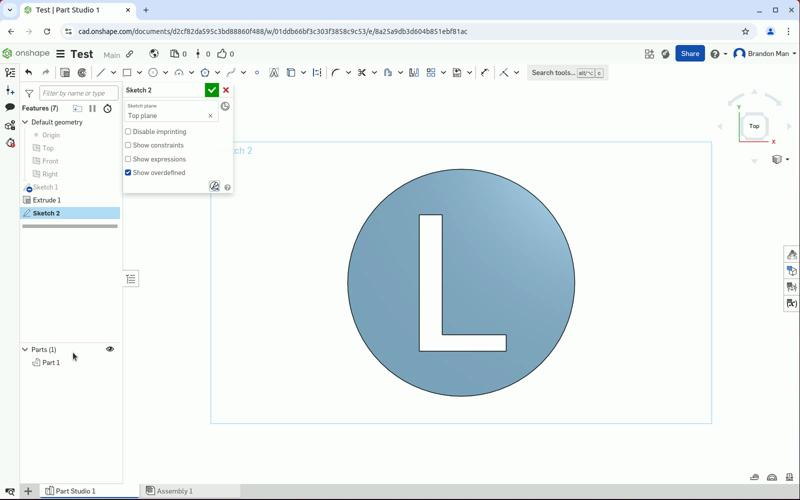
key(y)
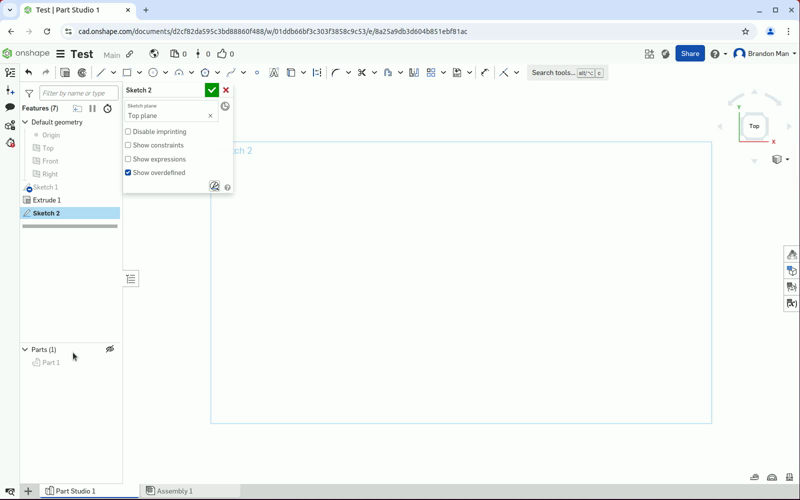
key(l)
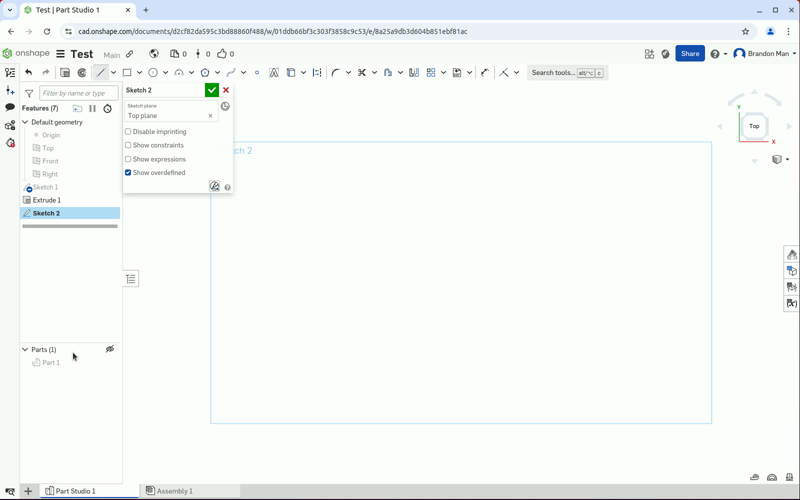
key_down(shift)
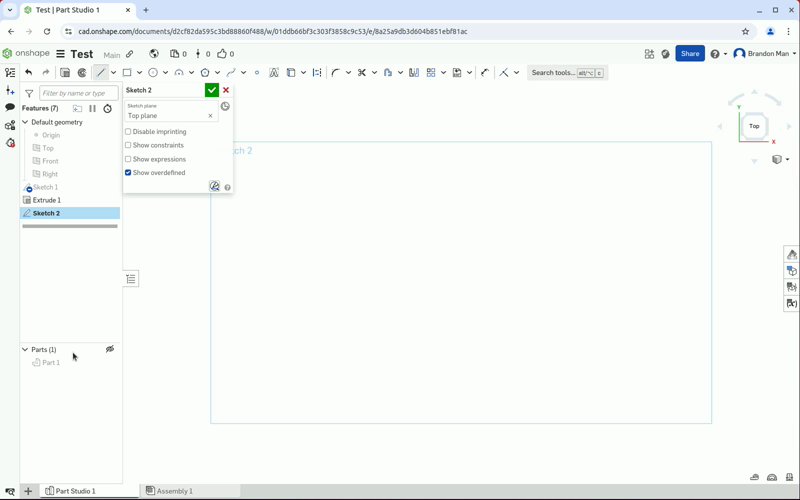
mouse_move(419, 352)
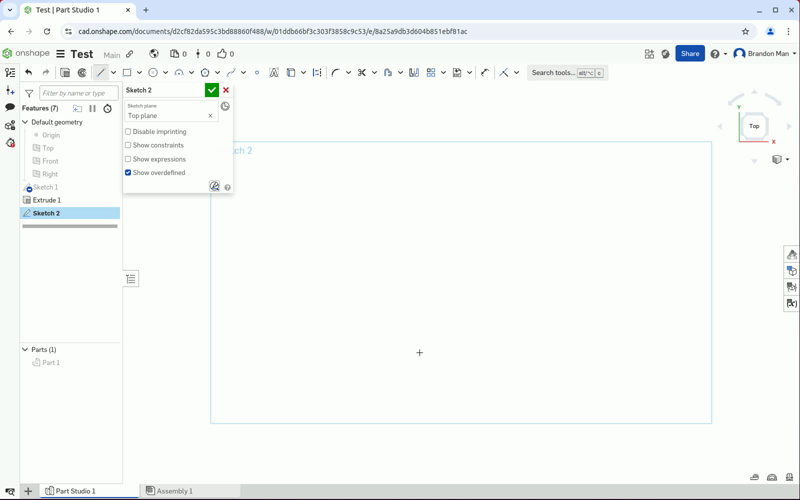
click(419, 352)
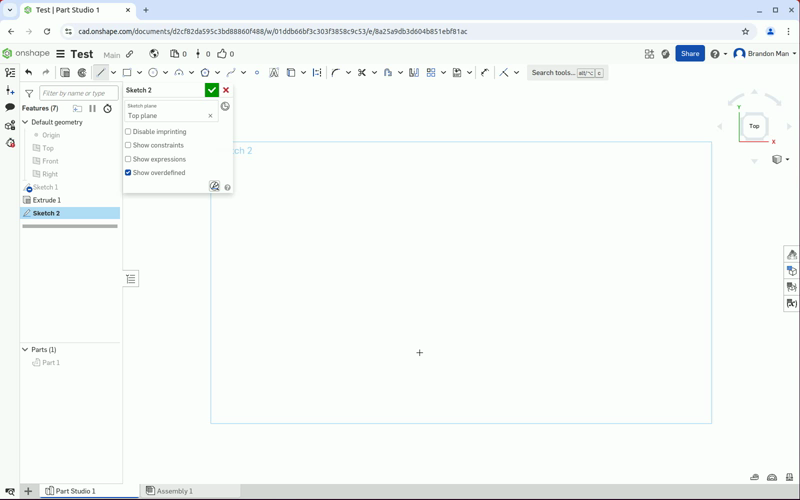
key_up(shift)
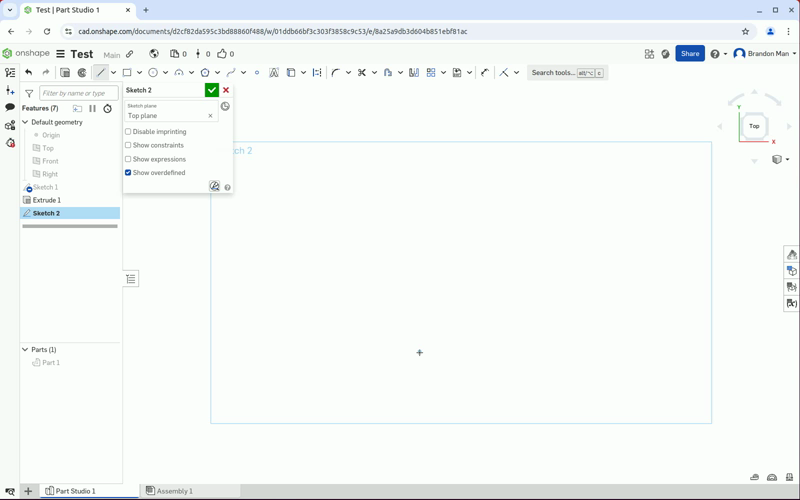
key_down(shift)
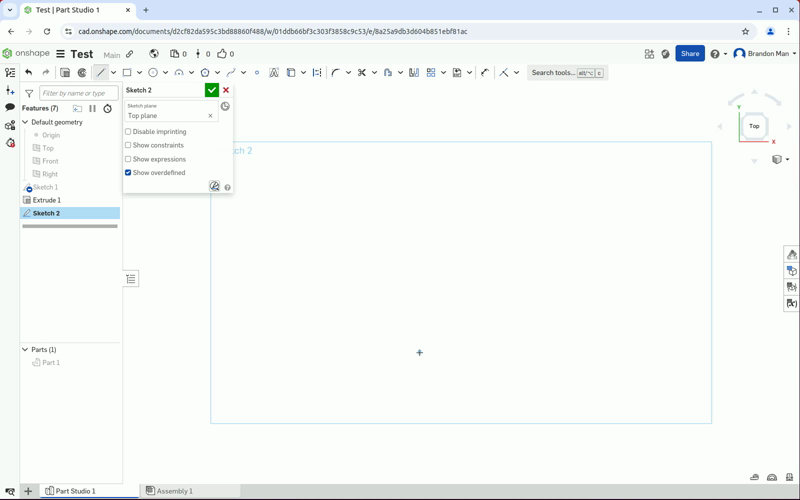
mouse_move(504, 352)
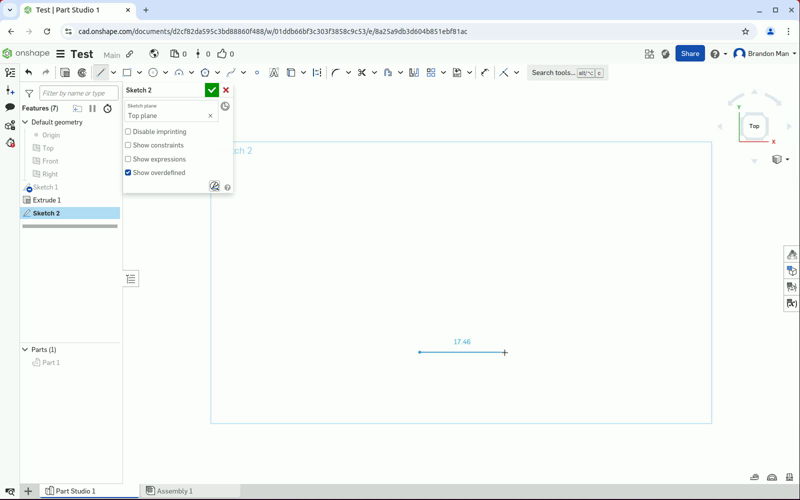
click(504, 352)
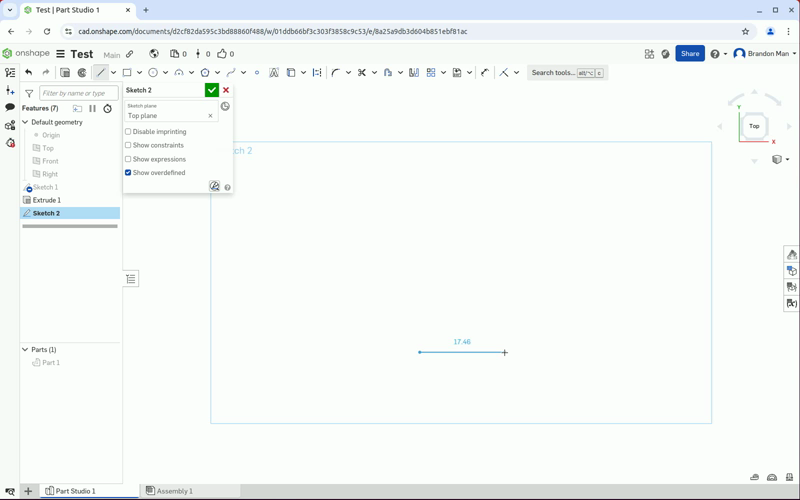
key_up(shift)
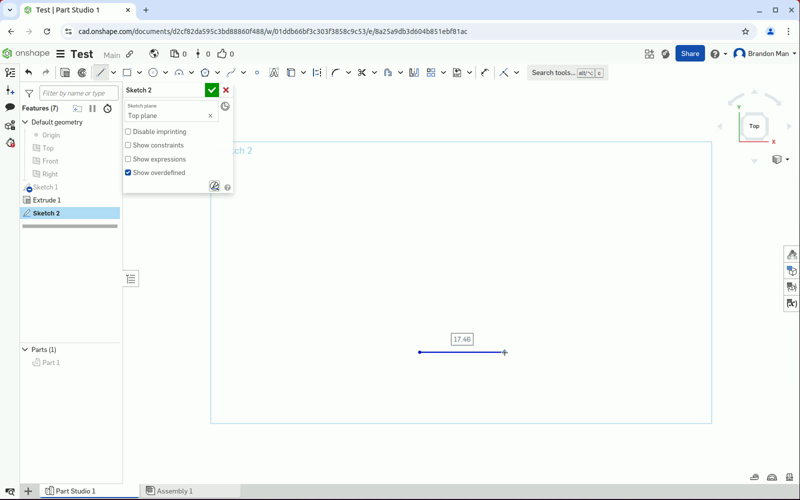
key_down(shift)
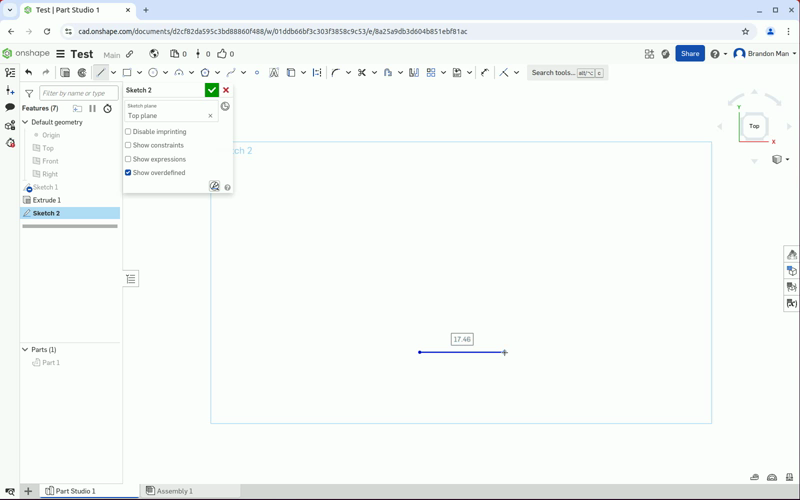
mouse_move(534, 352)
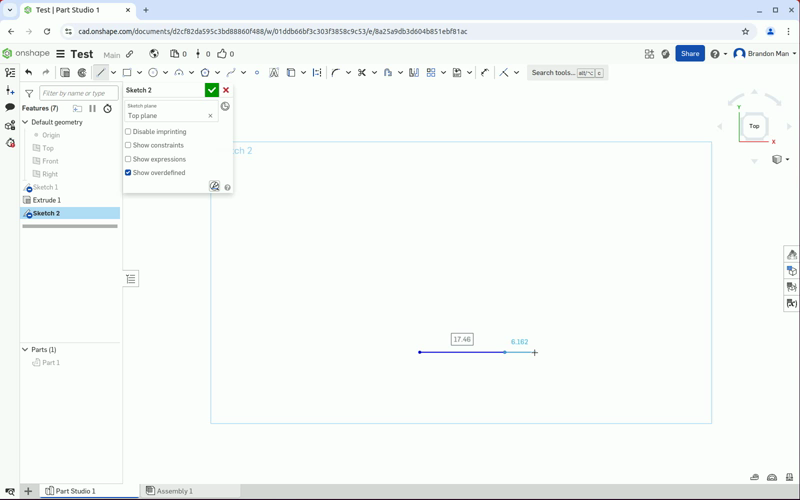
mouse_move(504, 334)
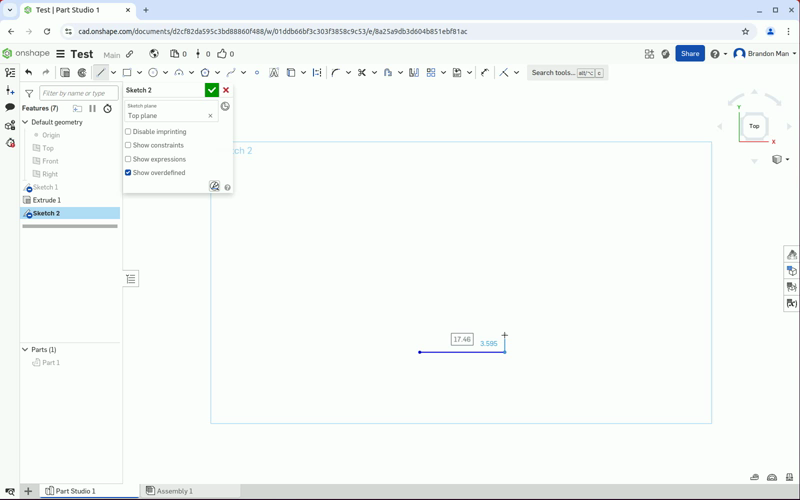
click(504, 334)
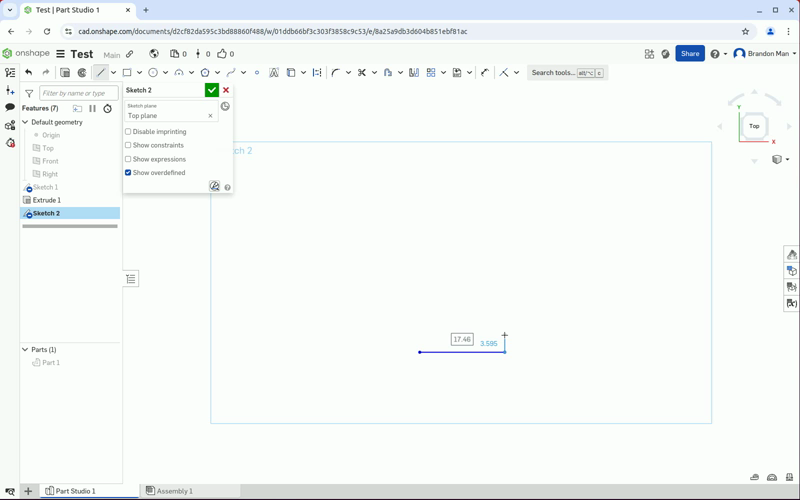
key_up(shift)
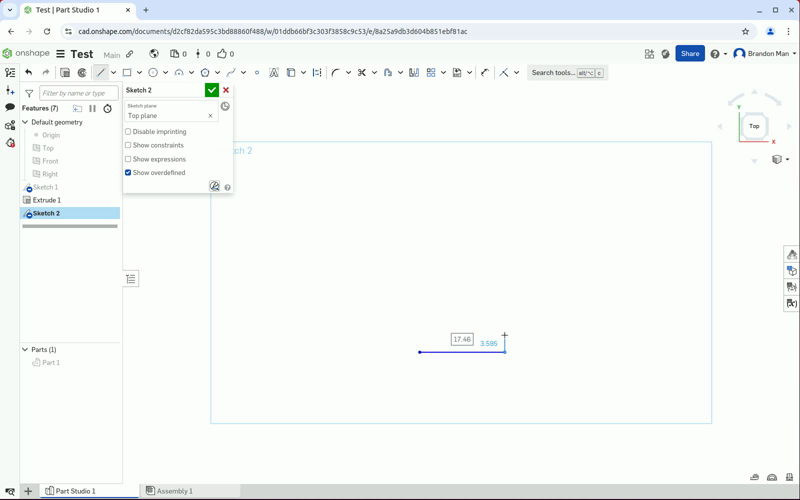
key_down(shift)
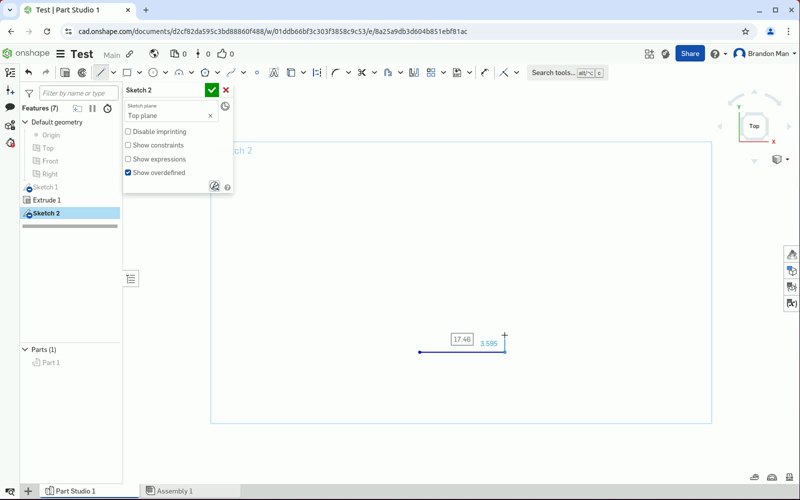
mouse_move(442, 334)
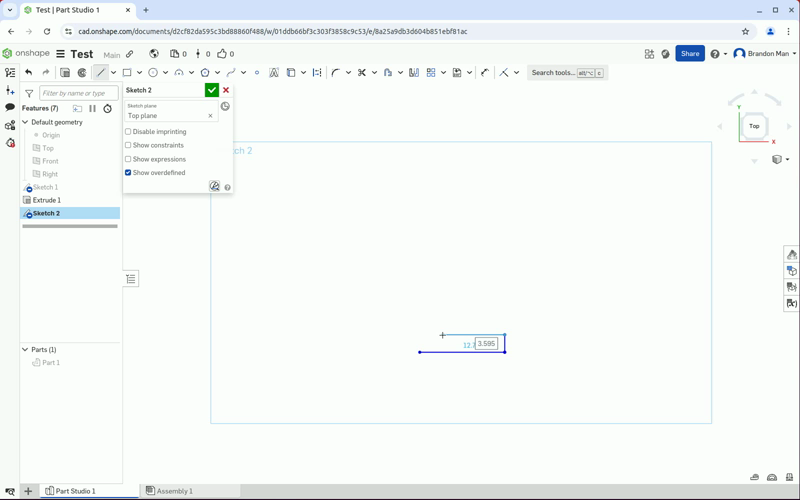
click(442, 334)
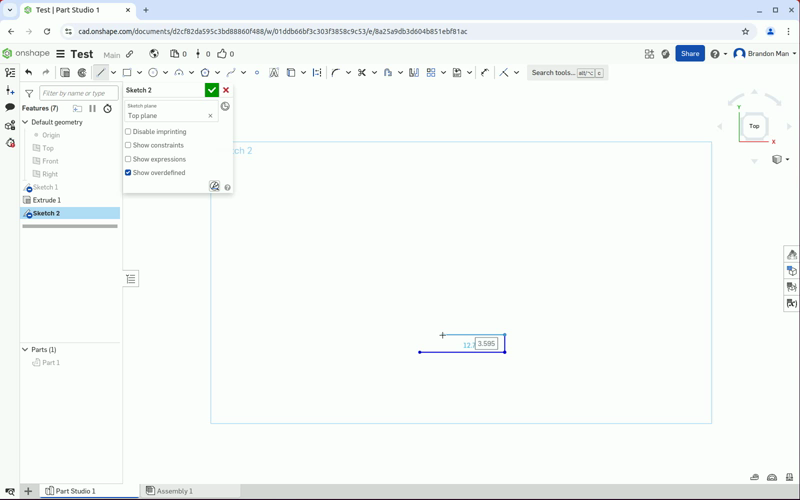
key_up(shift)
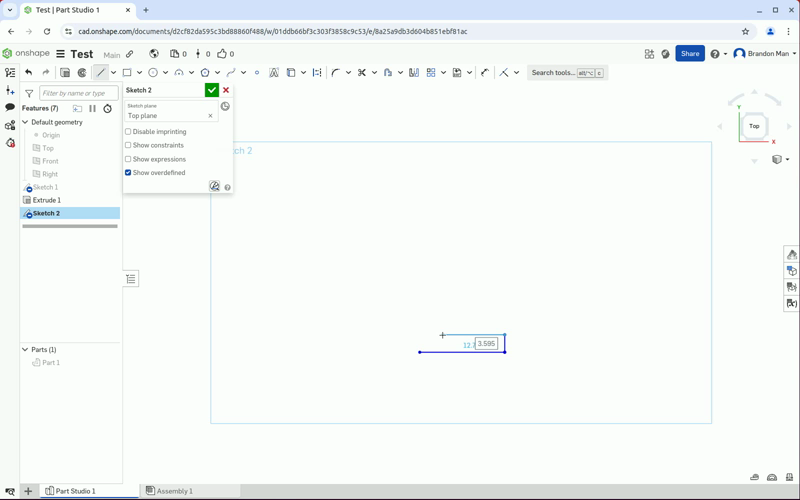
key_down(shift)
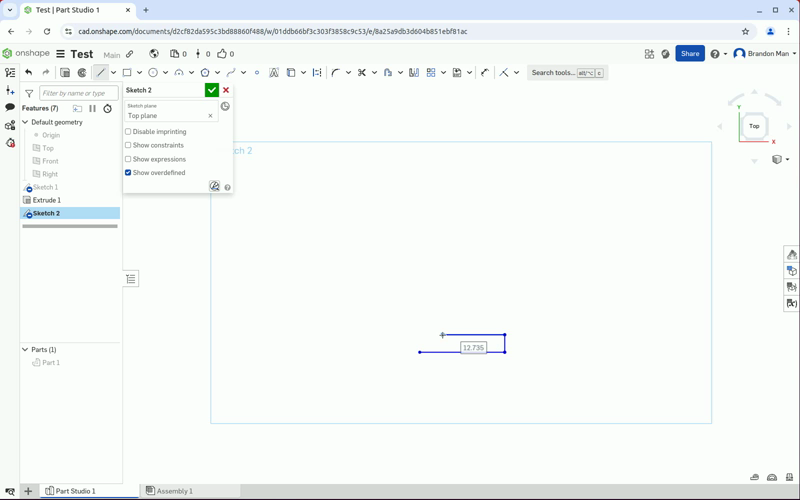
mouse_move(442, 215)
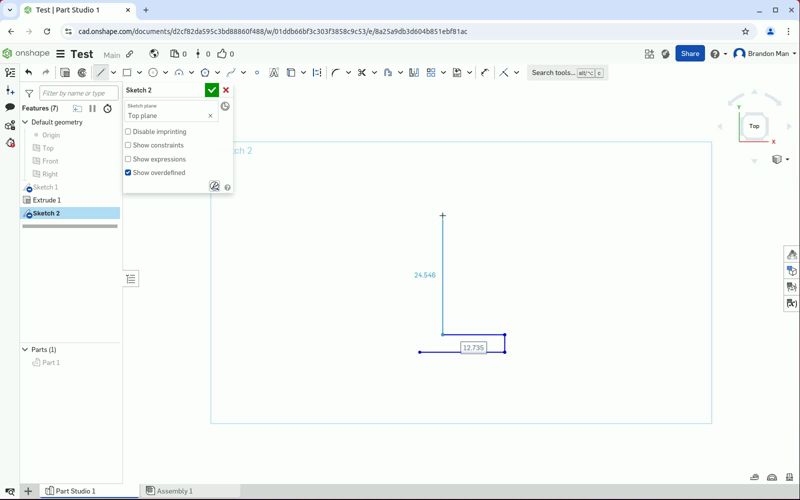
click(442, 215)
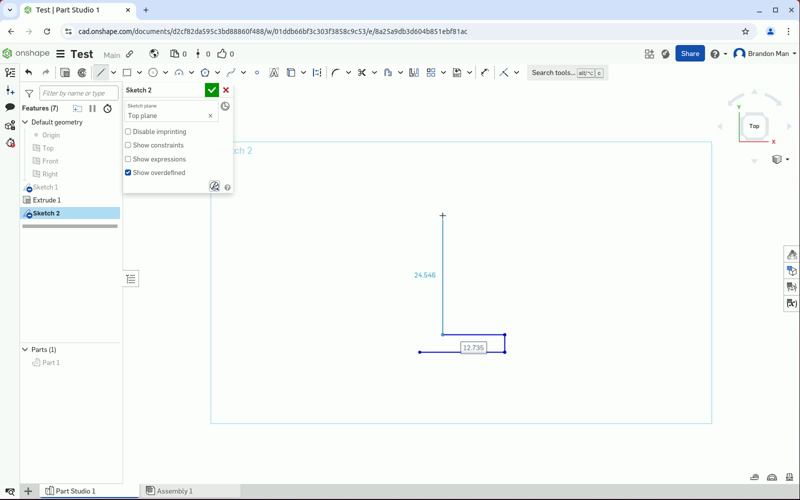
key_up(shift)
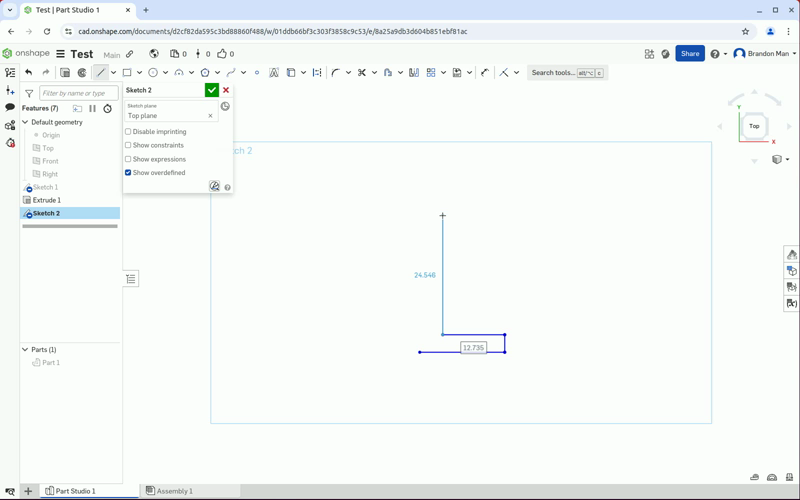
key_down(shift)
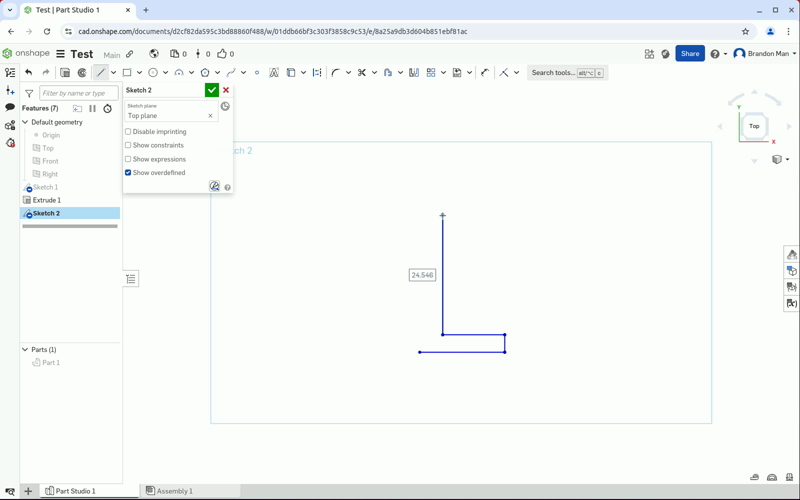
mouse_move(472, 215)
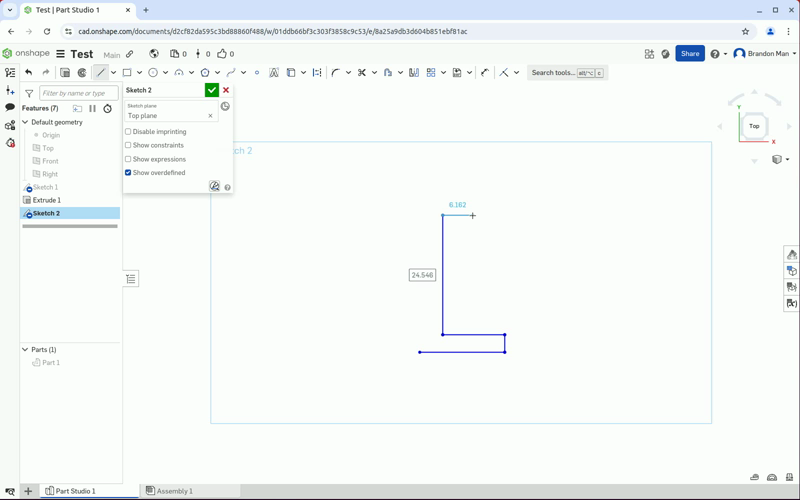
mouse_move(419, 215)
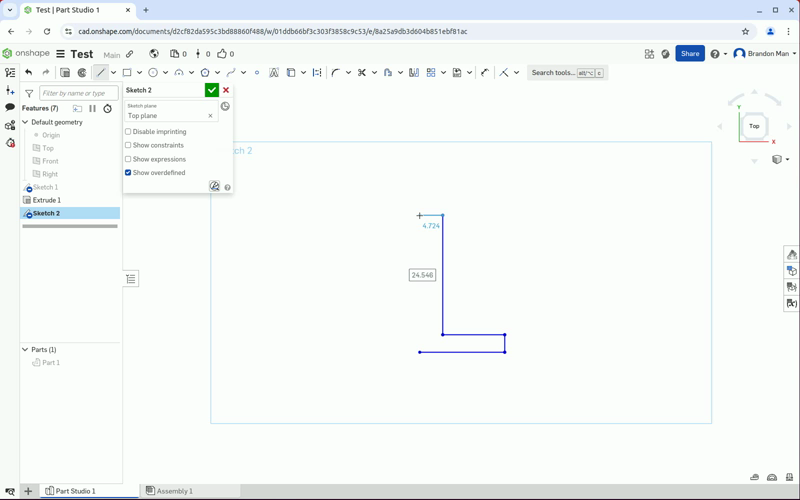
click(419, 215)
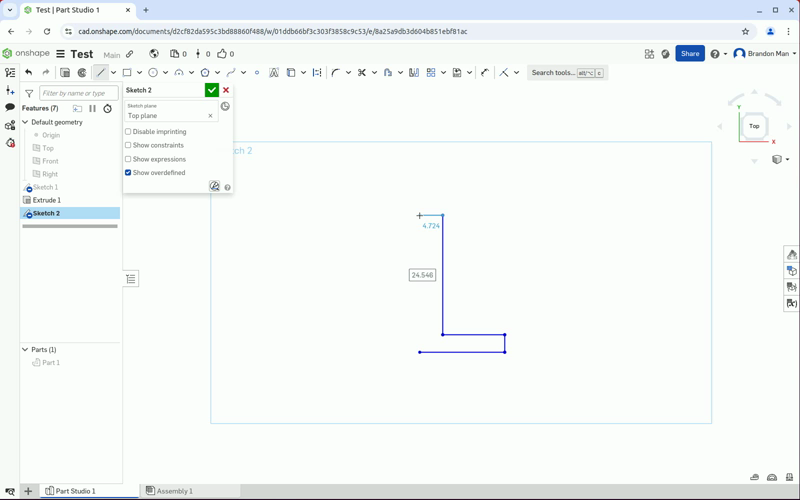
key_up(shift)
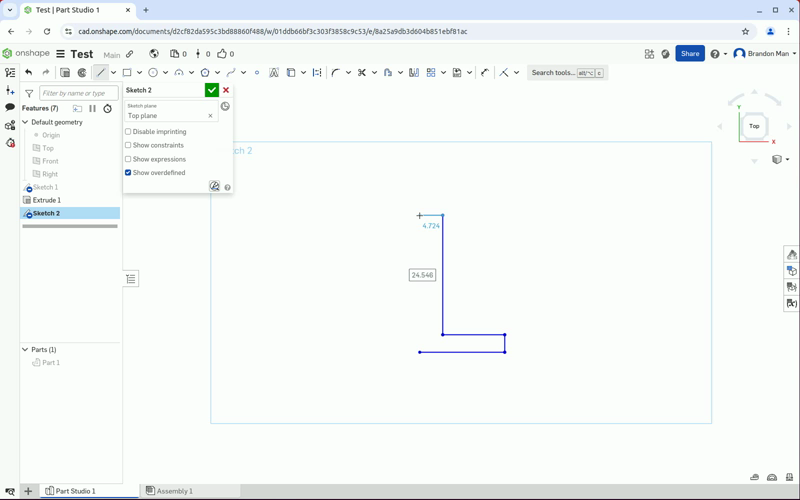
key_down(shift)
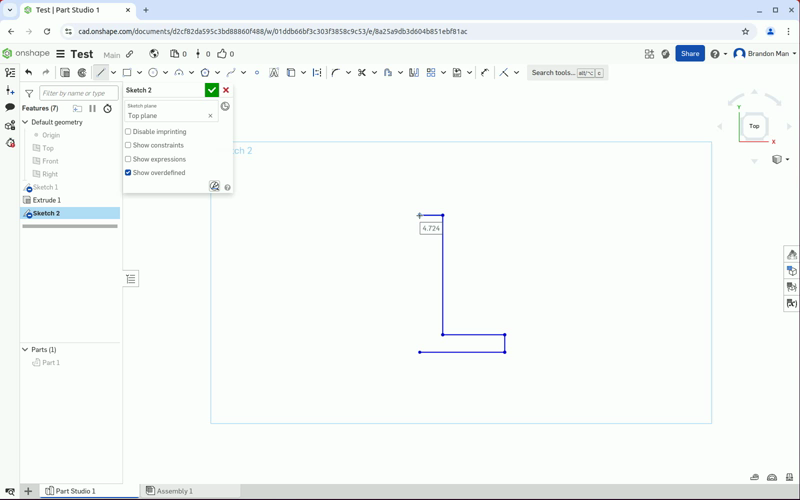
mouse_move(419, 352)
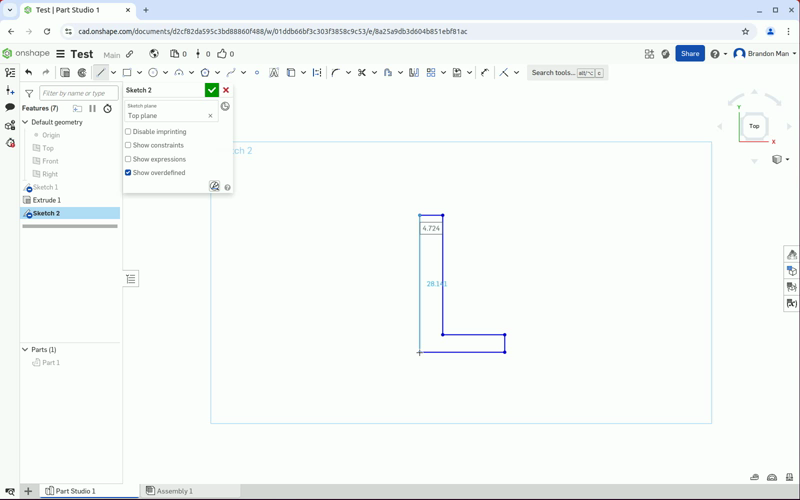
key_up(shift)
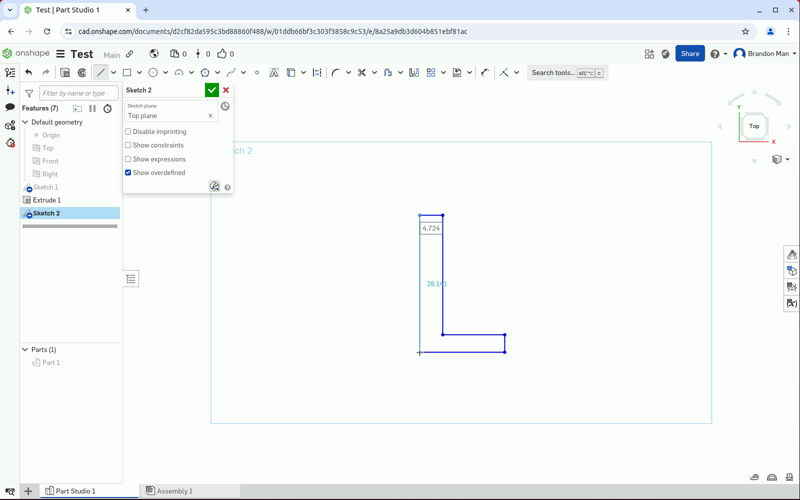
click(419, 352)
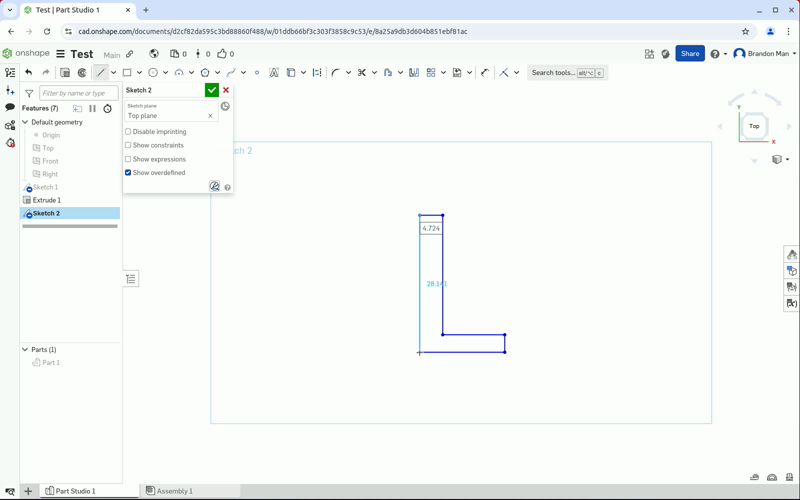
key(esc)
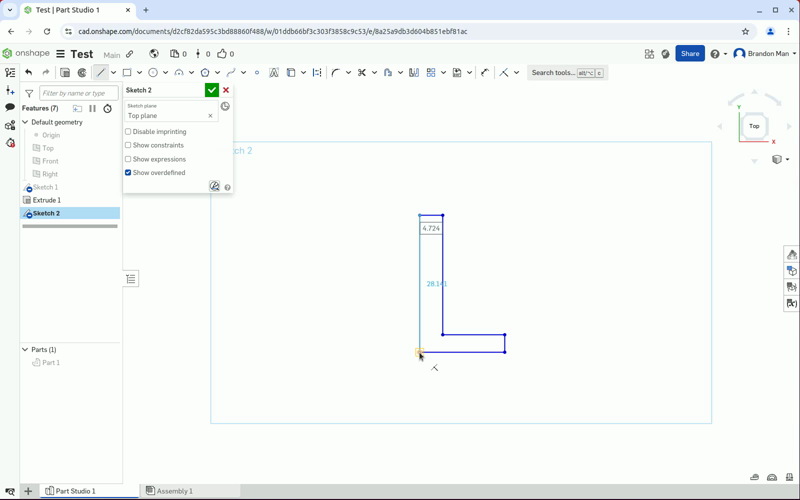
mouse_move(432, 263)
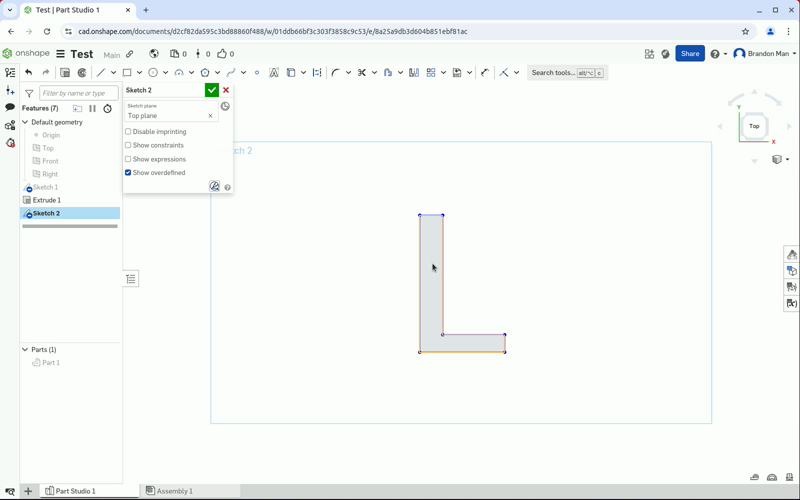
click(432, 263)
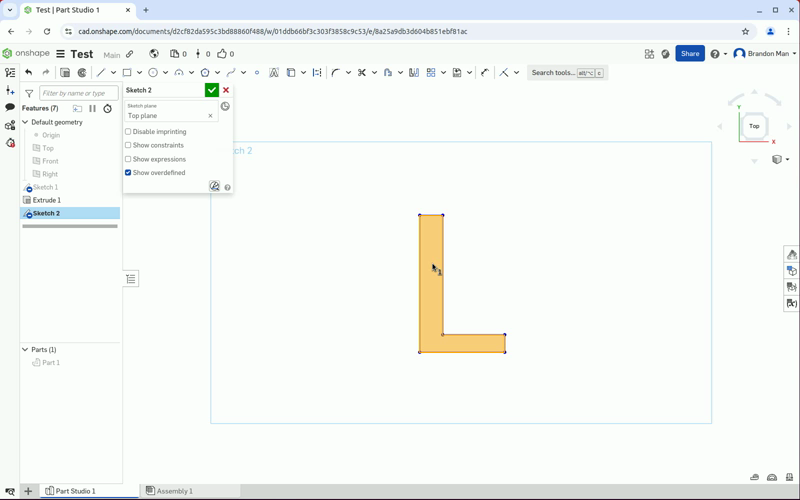
mouse_move(73, 352)
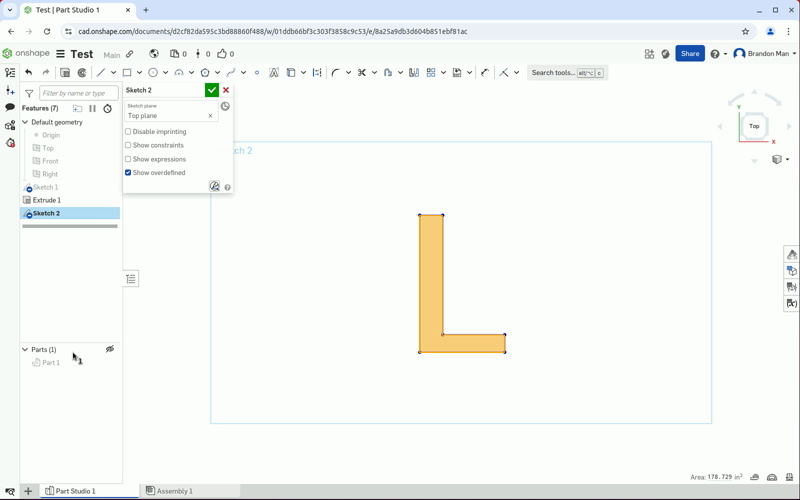
key(shift+y)
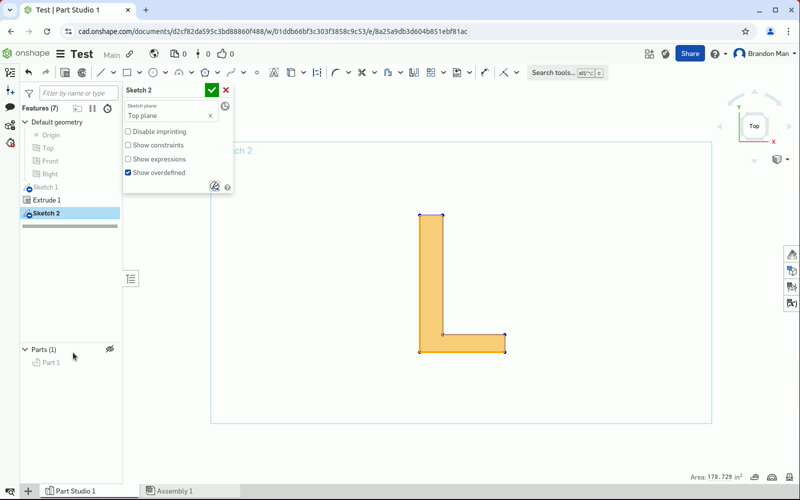
key(shift+e)
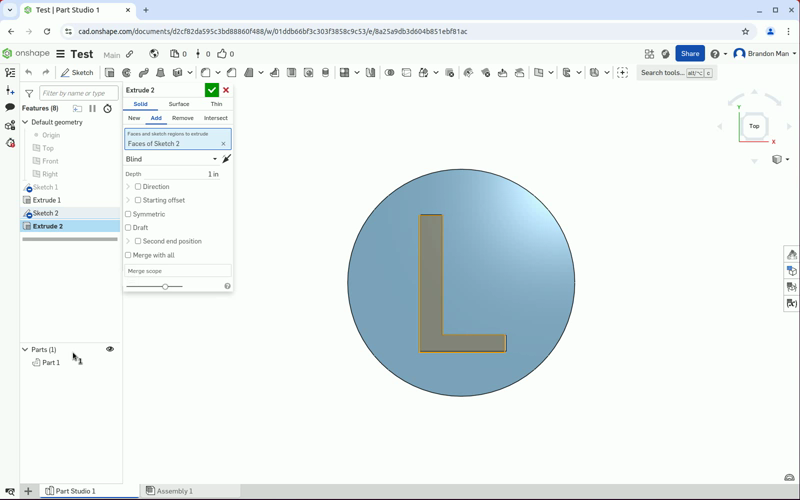
mouse_move(143, 106)
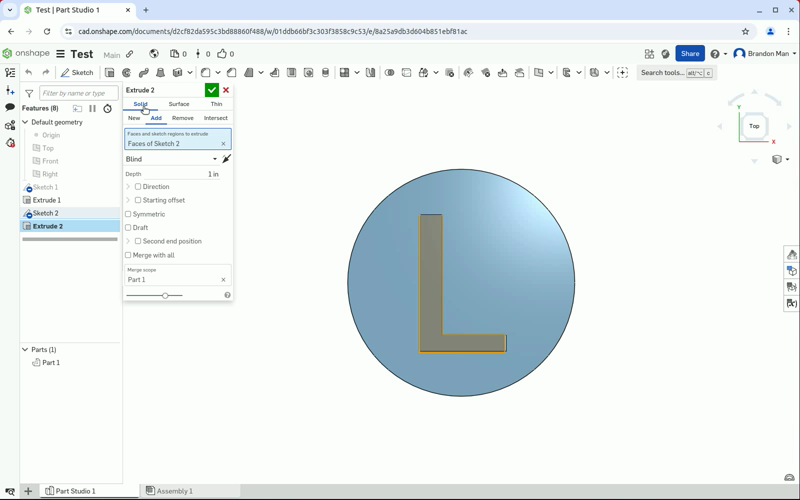
click(143, 106)
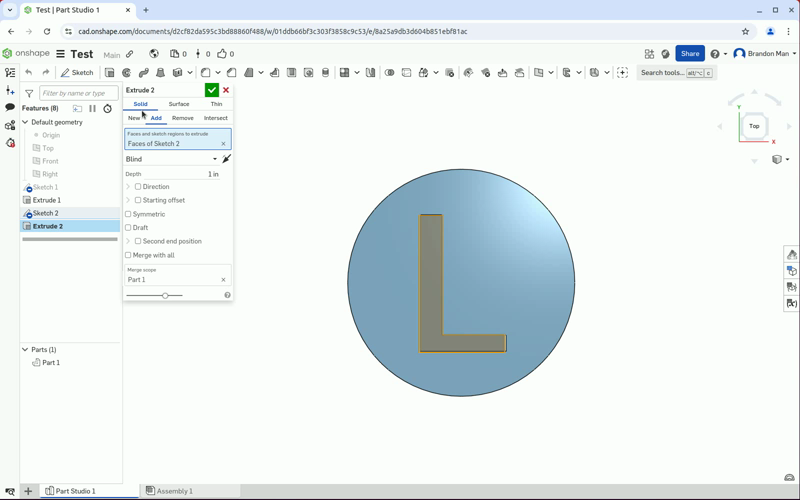
mouse_move(137, 120)
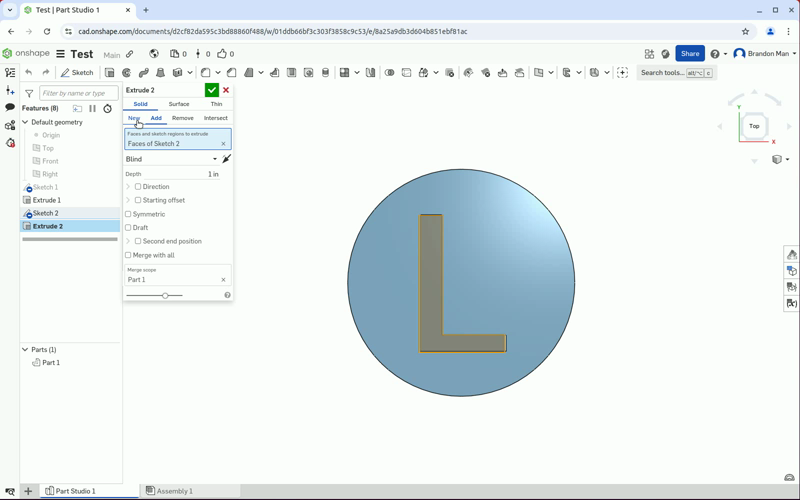
click(137, 120)
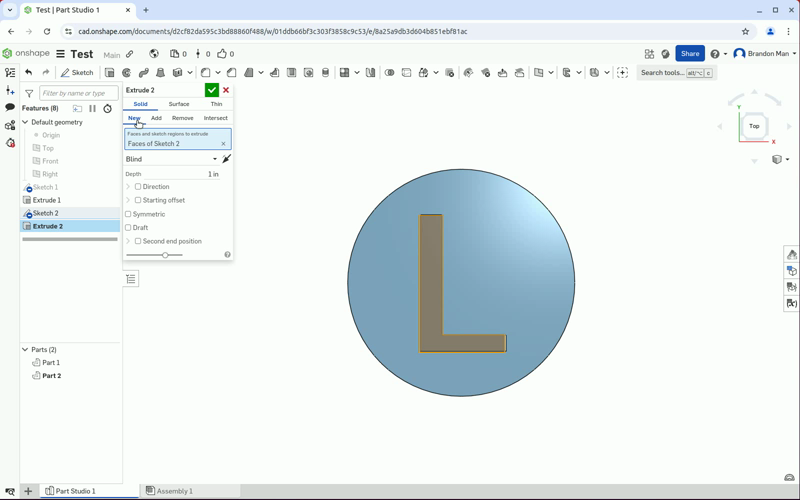
key(tab, 4)
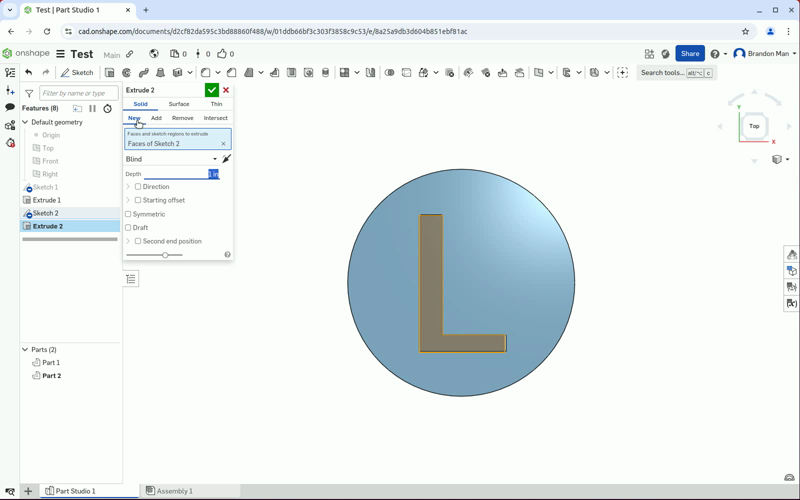
text(4.092)
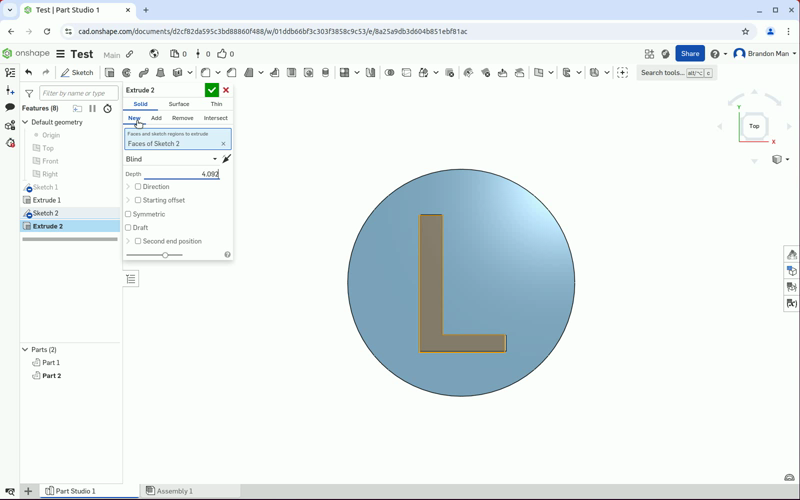
key(enter)
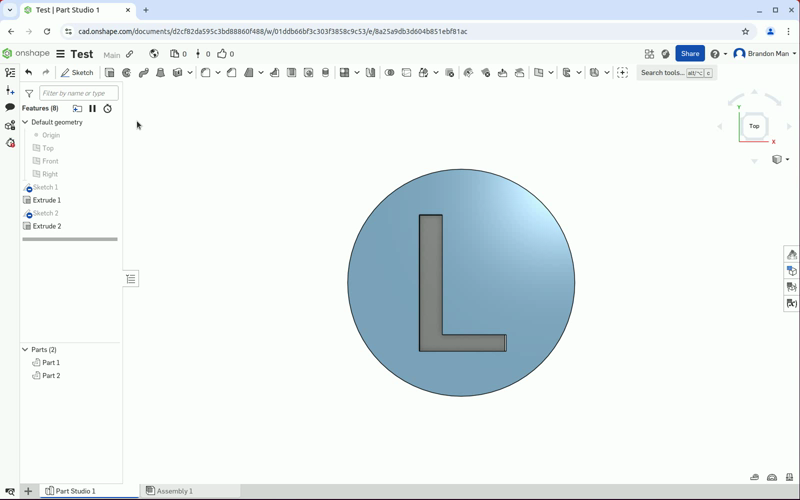
key(shift+h)
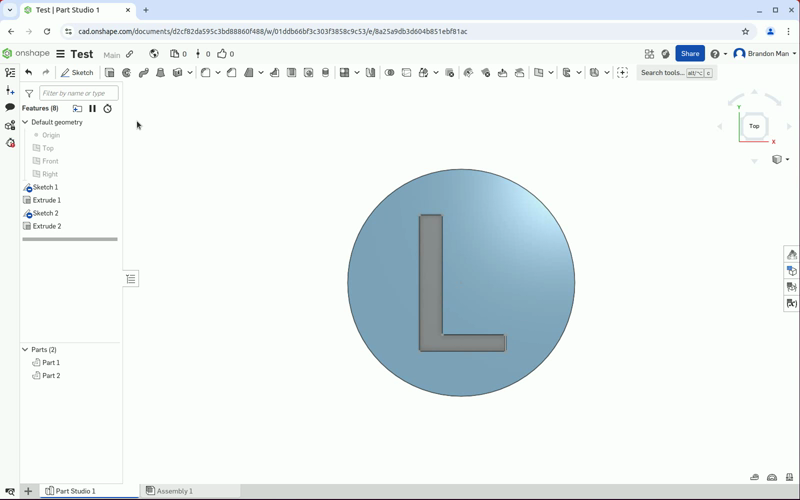
key(shift+h)
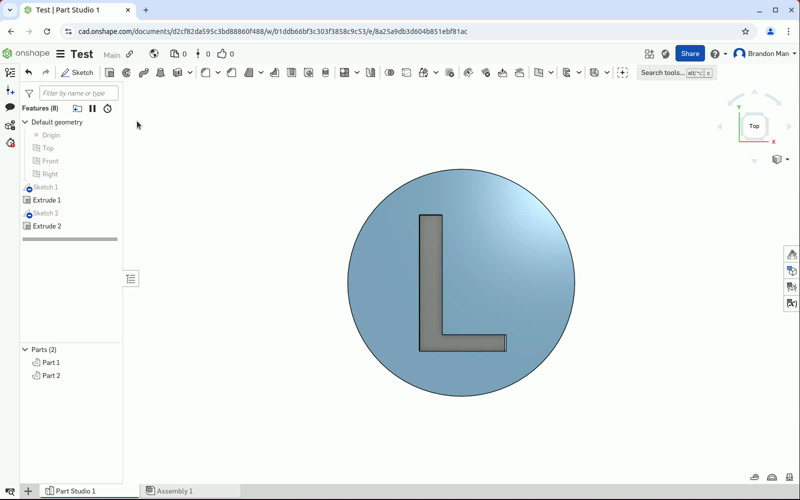
mouse_move(73, 189)
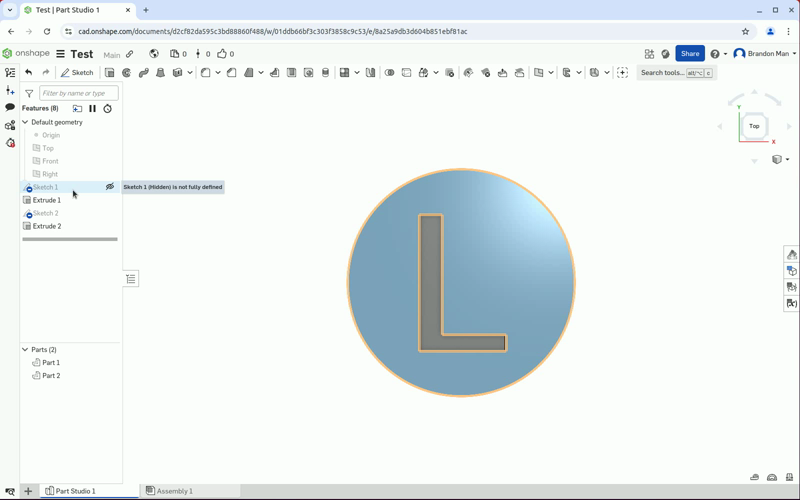
click(73, 189)
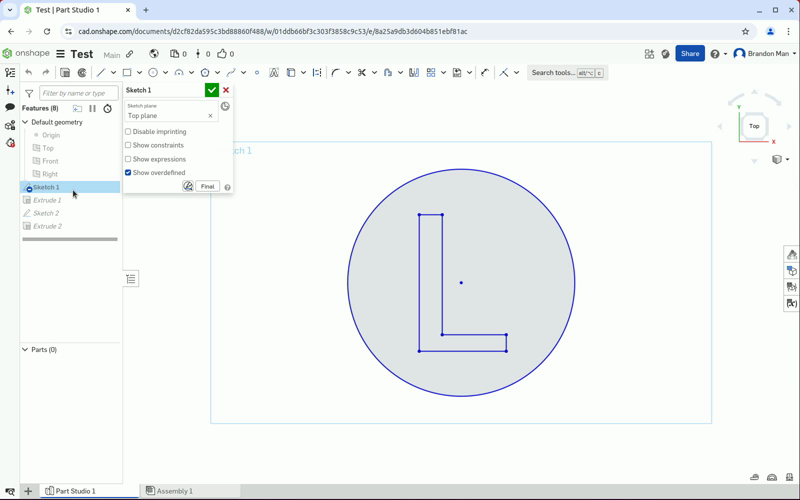
mouse_move(229, 92)
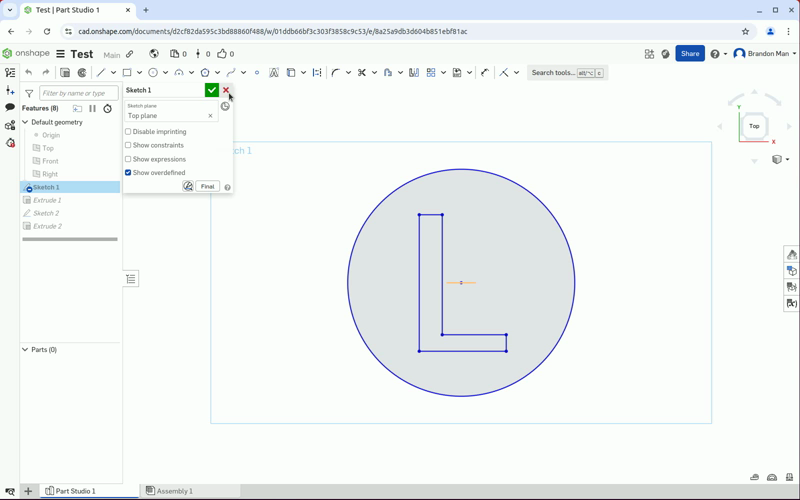
click(229, 92)
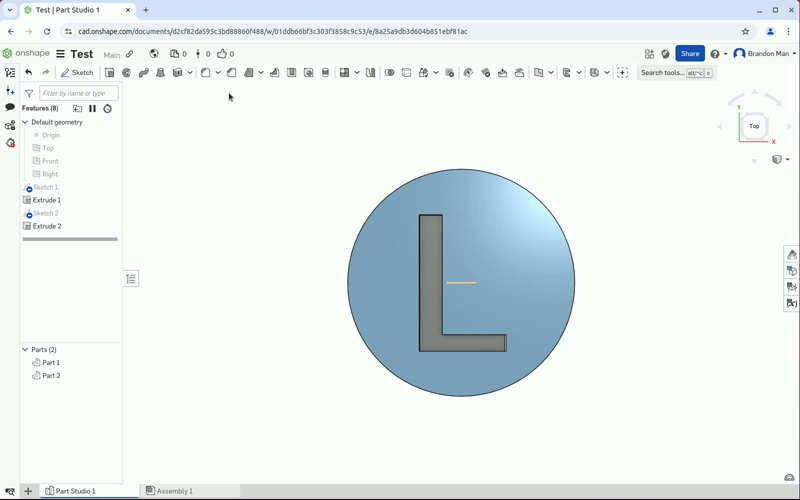
mouse_move(541, 75)
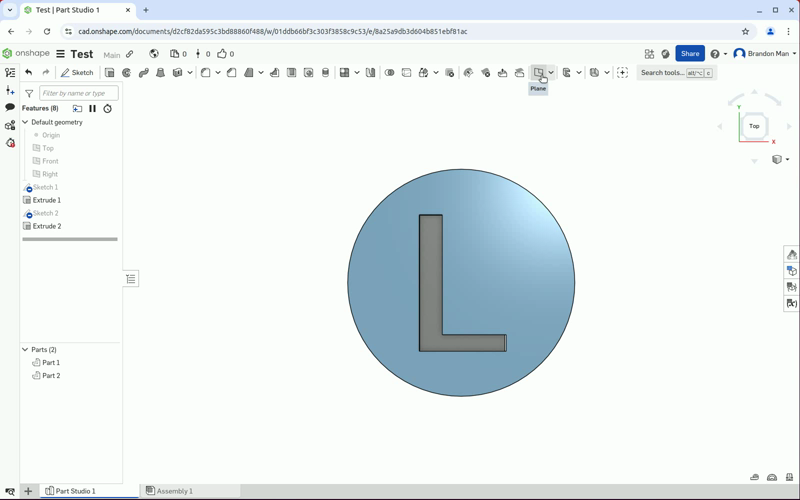
click(541, 75)
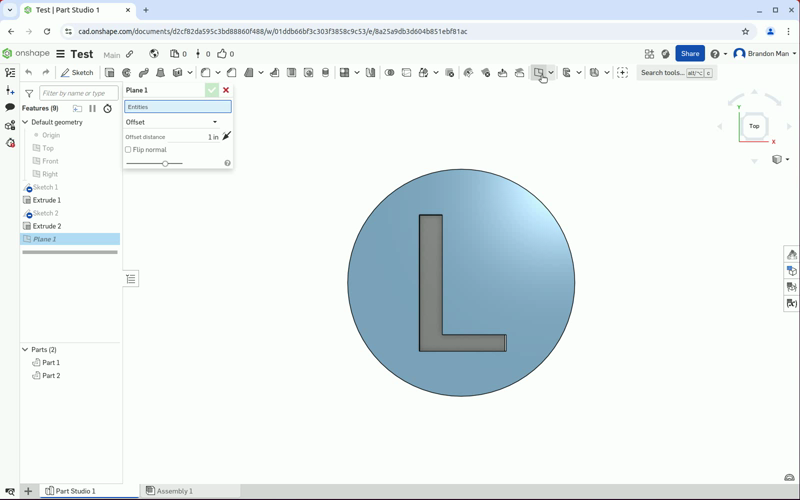
mouse_move(73, 150)
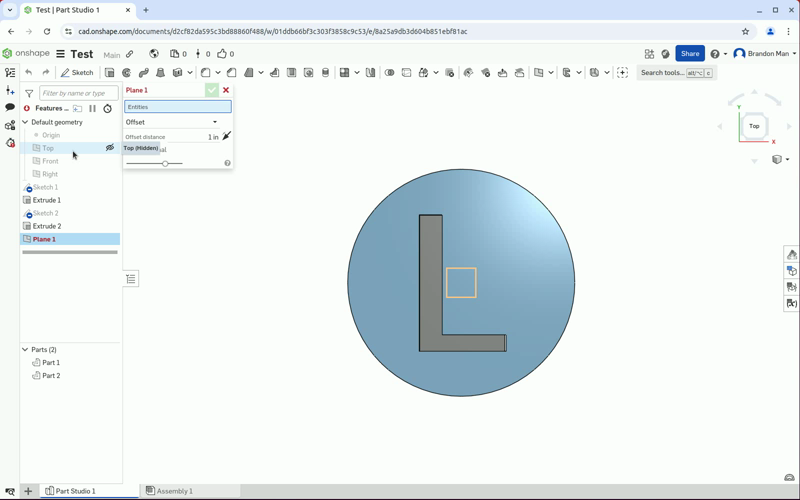
click(73, 150)
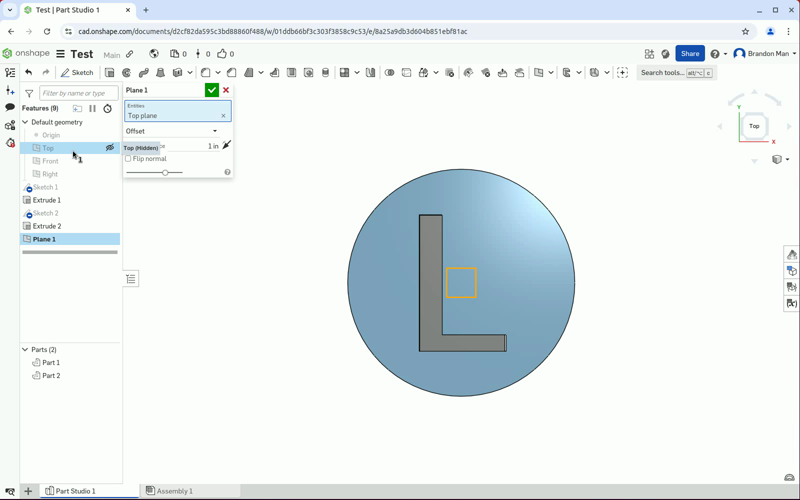
key(tab, 2)
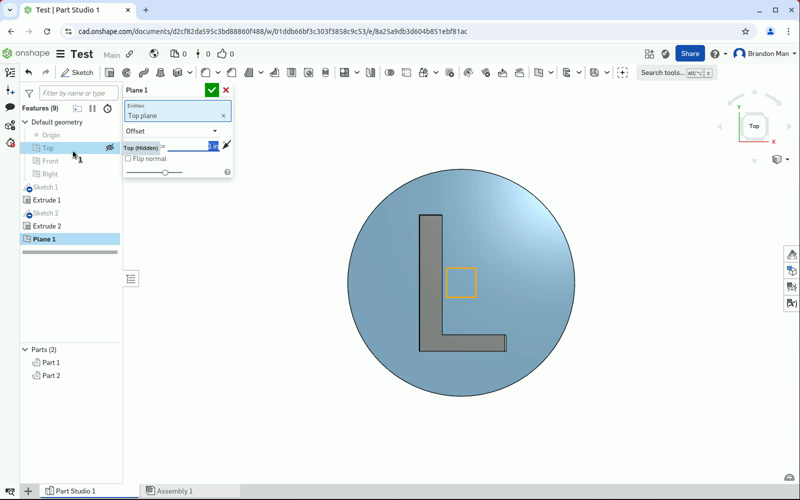
text(4.56)
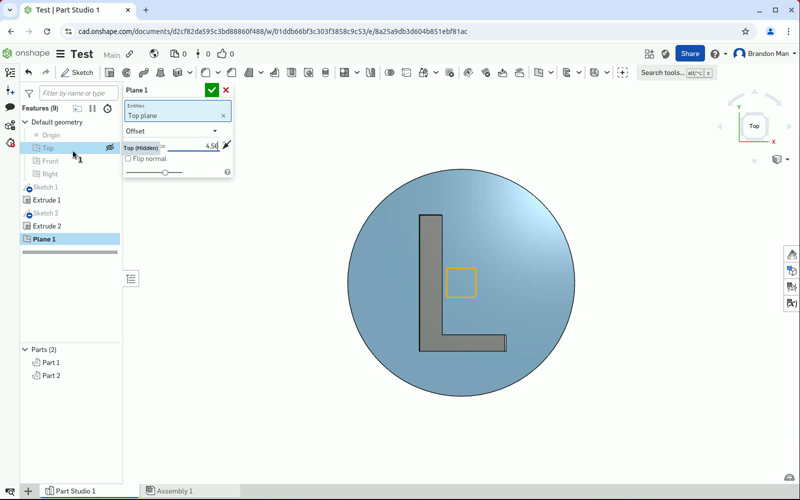
key(enter, 2)
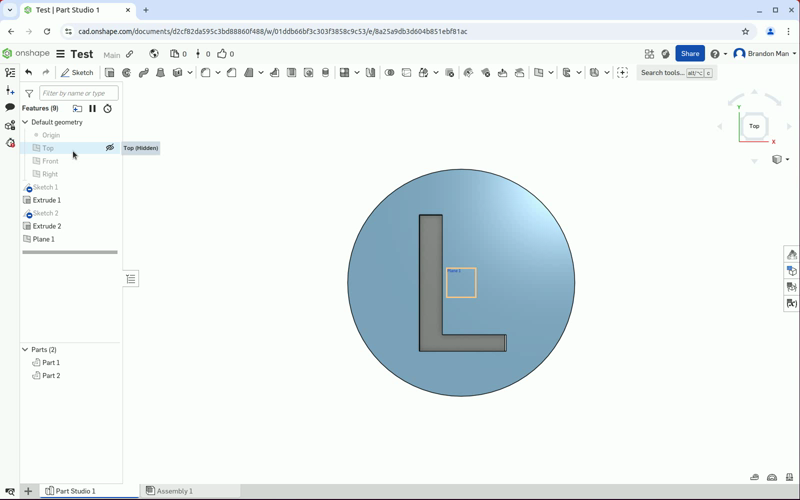
key(shift+s)
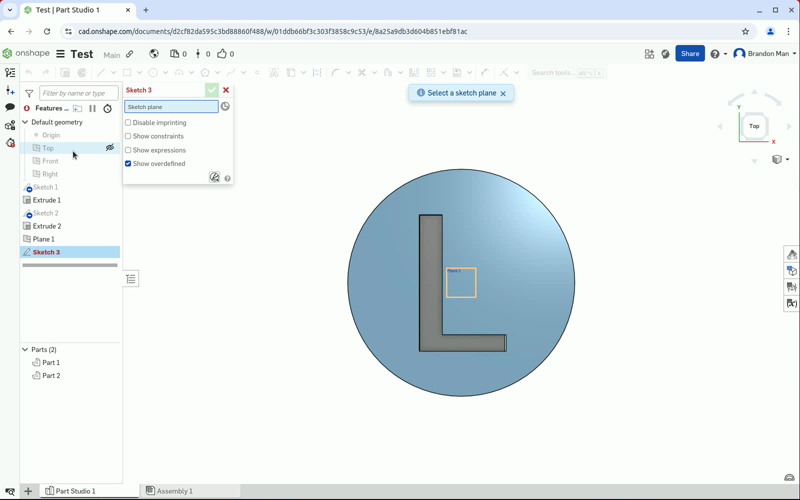
mouse_move(73, 241)
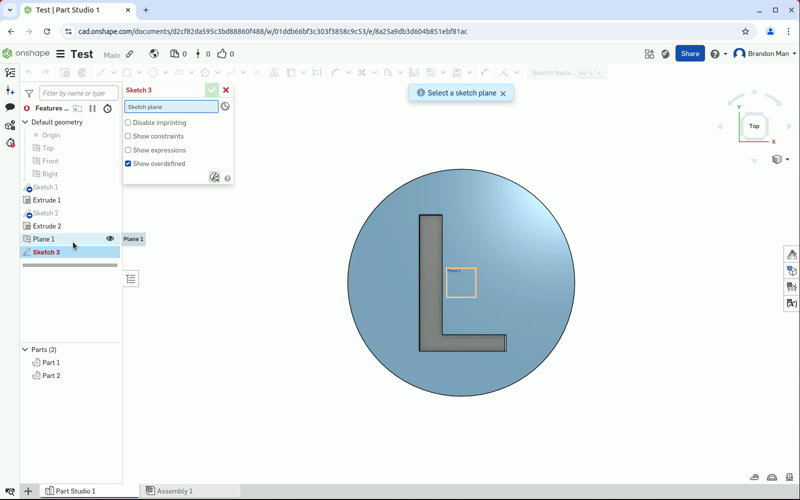
click(73, 241)
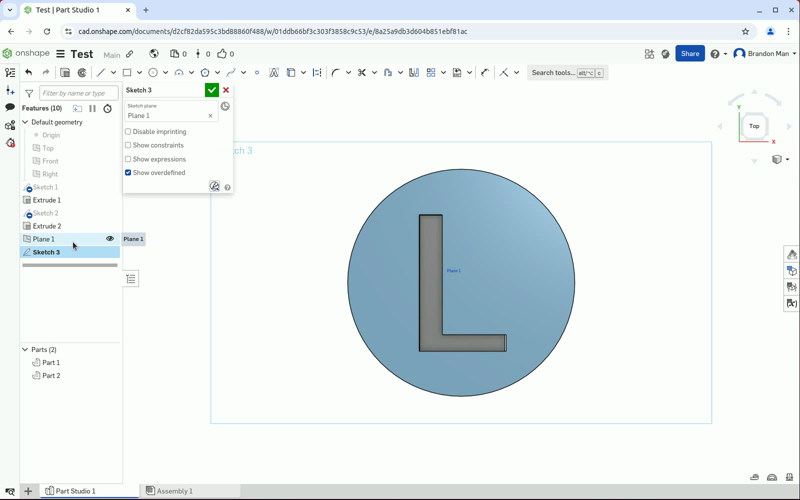
mouse_move(73, 352)
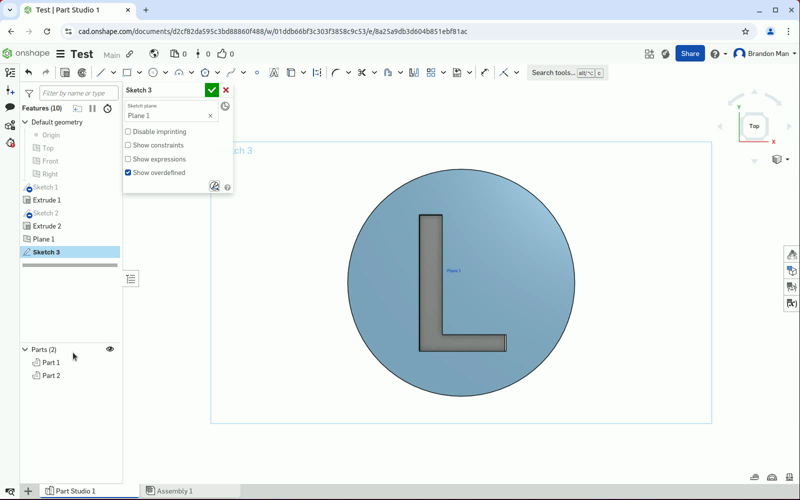
key(y)
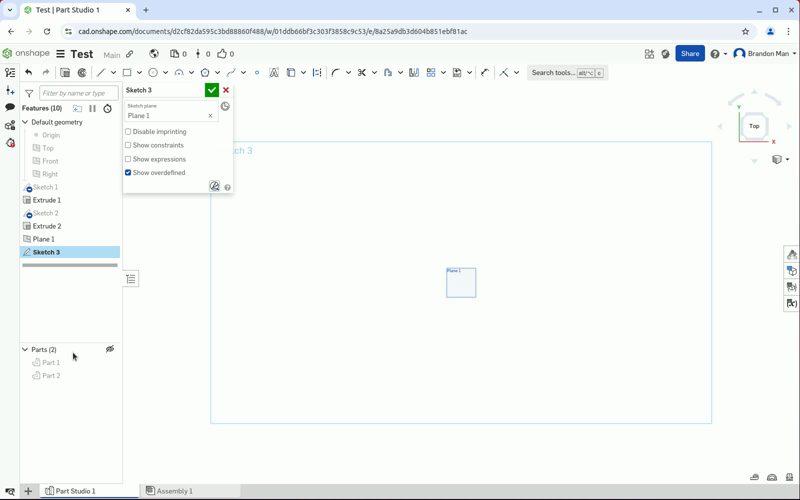
key(c)
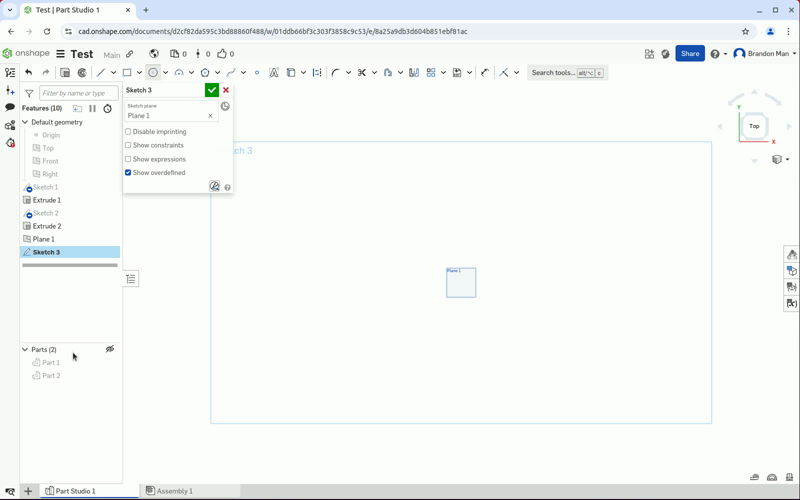
key_down(shift)
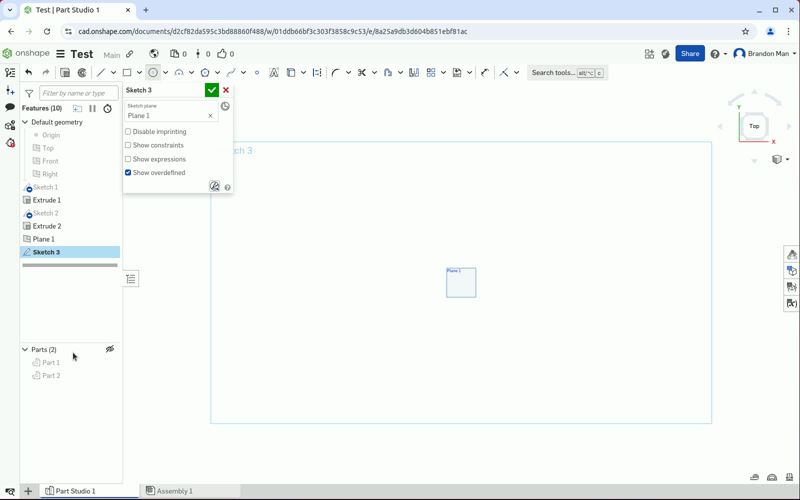
mouse_move(461, 282)
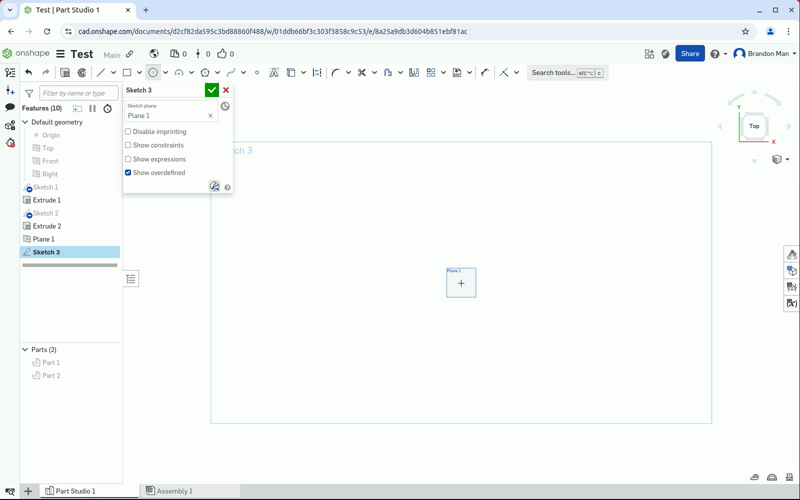
click(461, 282)
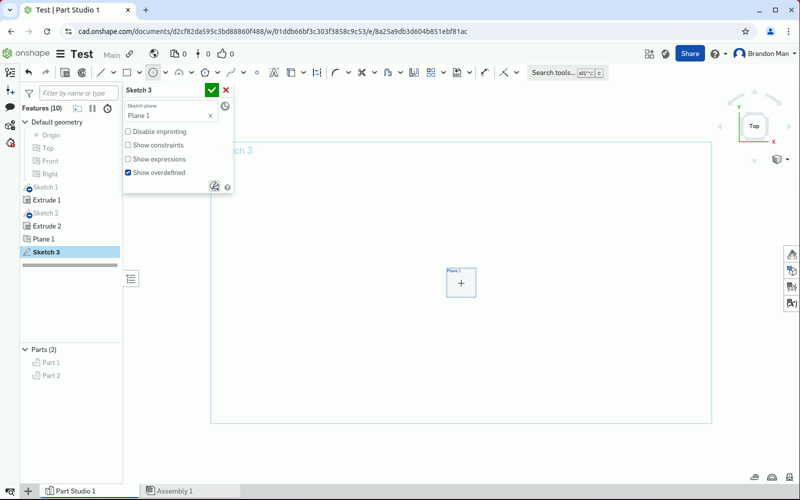
key_up(shift)
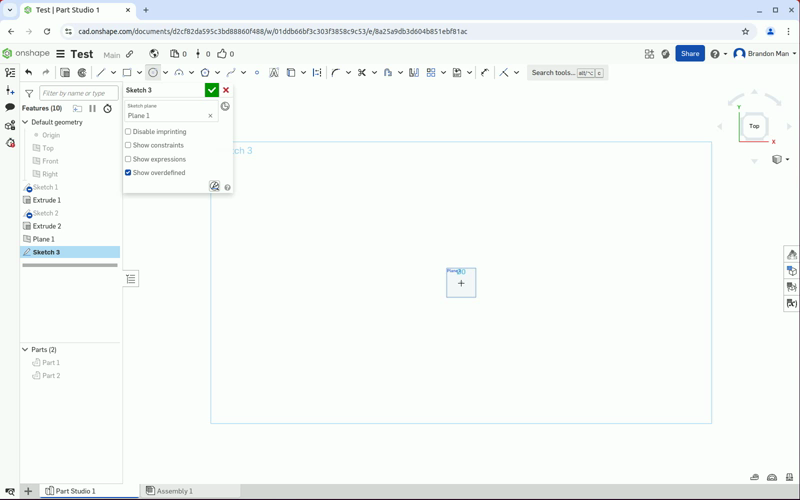
mouse_move(574, 282)
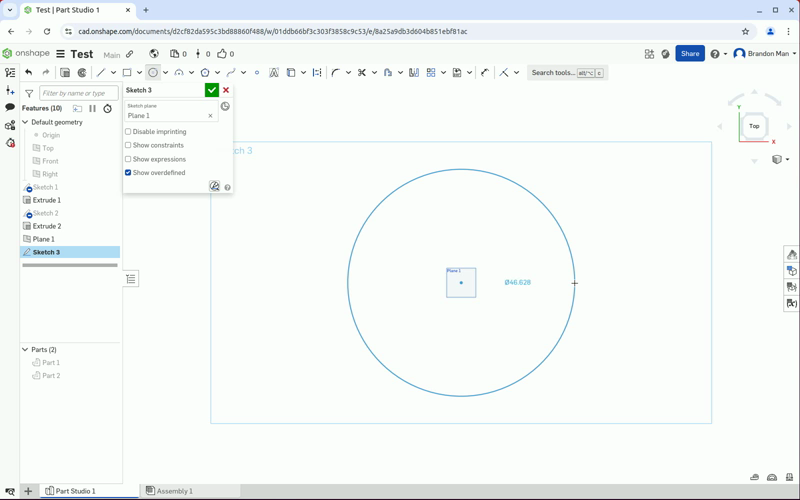
click(574, 282)
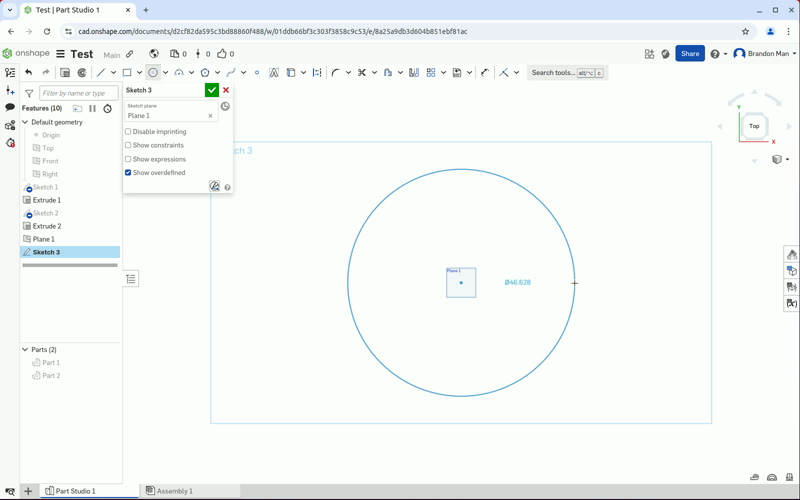
key(esc)
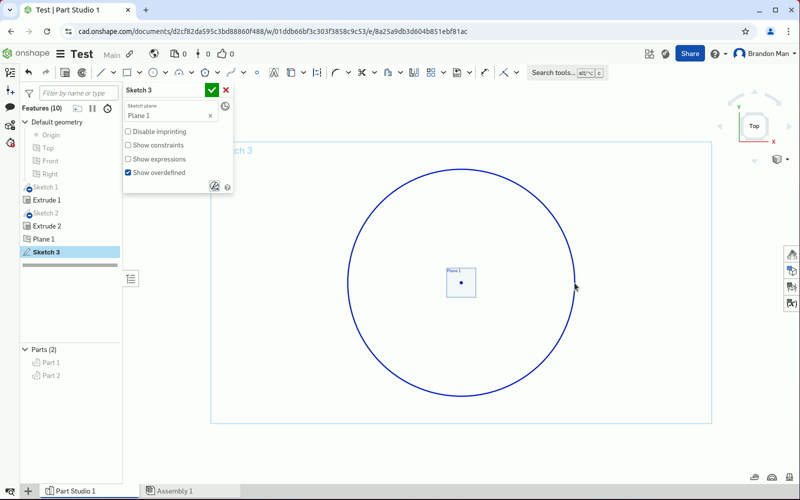
key(c)
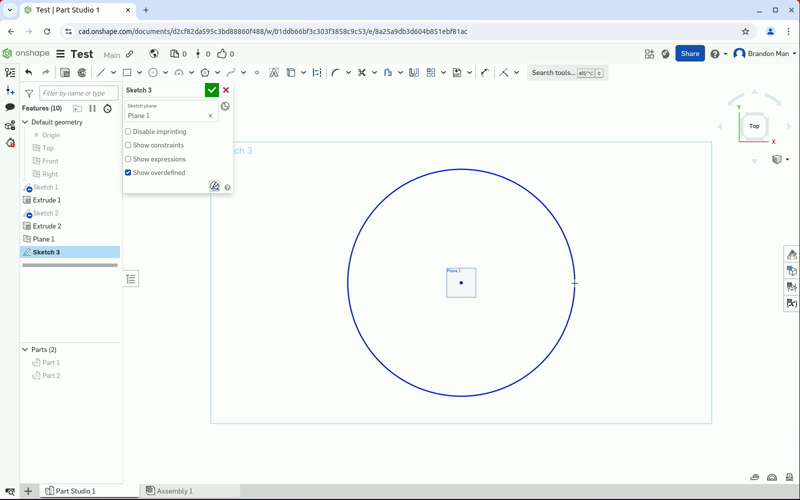
key_down(shift)
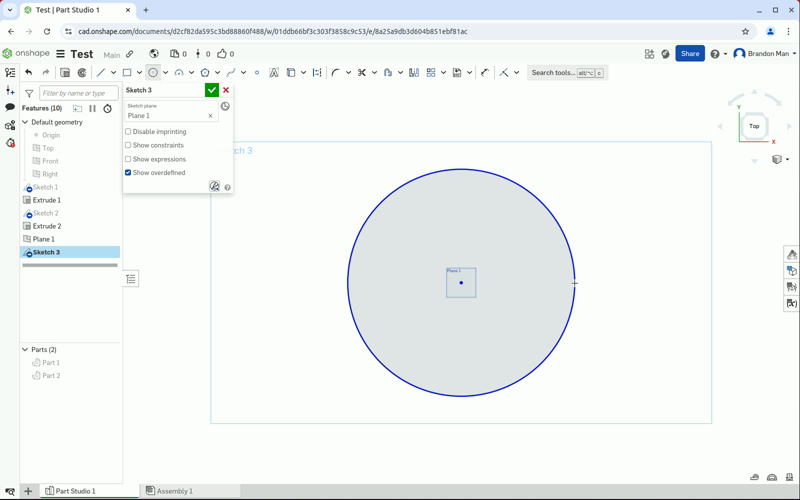
mouse_move(461, 282)
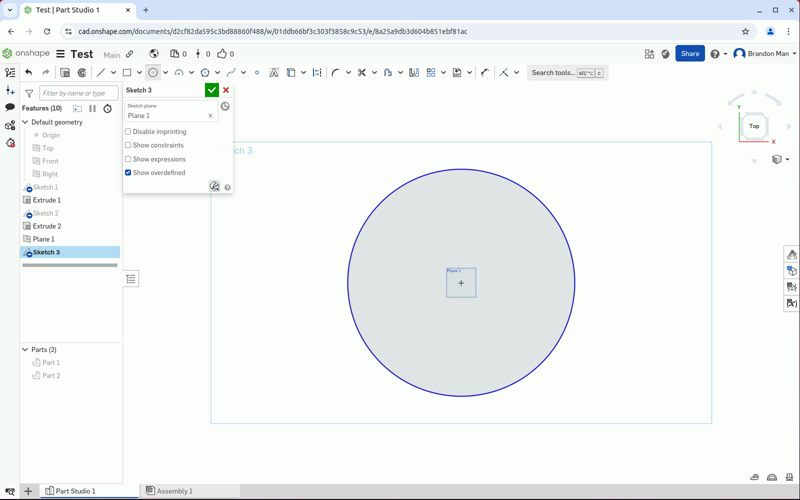
click(461, 282)
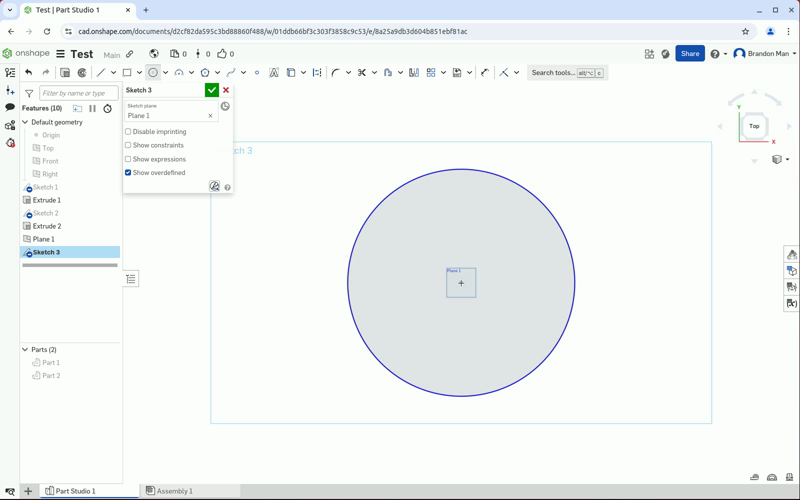
key_up(shift)
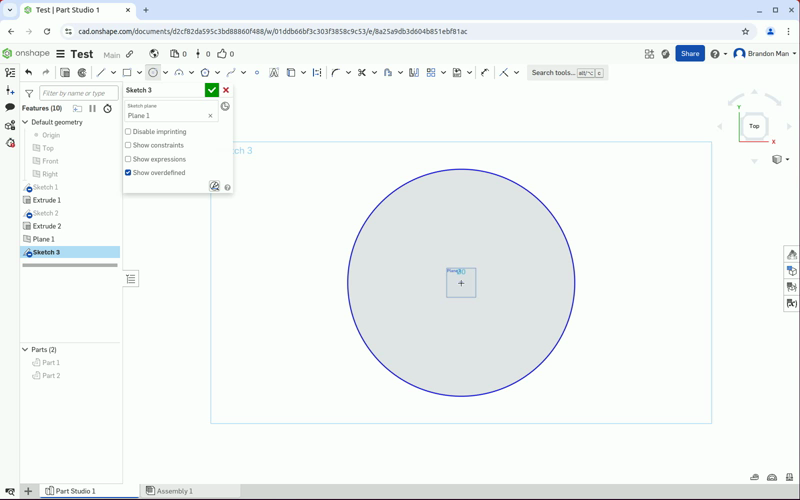
mouse_move(562, 282)
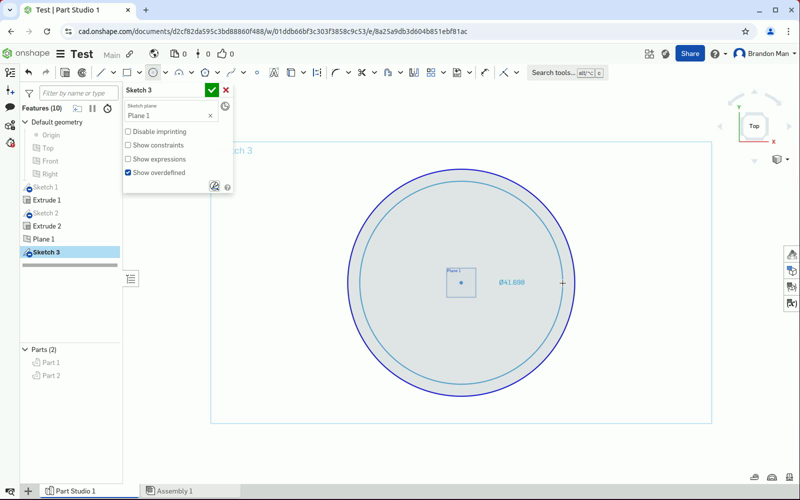
click(562, 282)
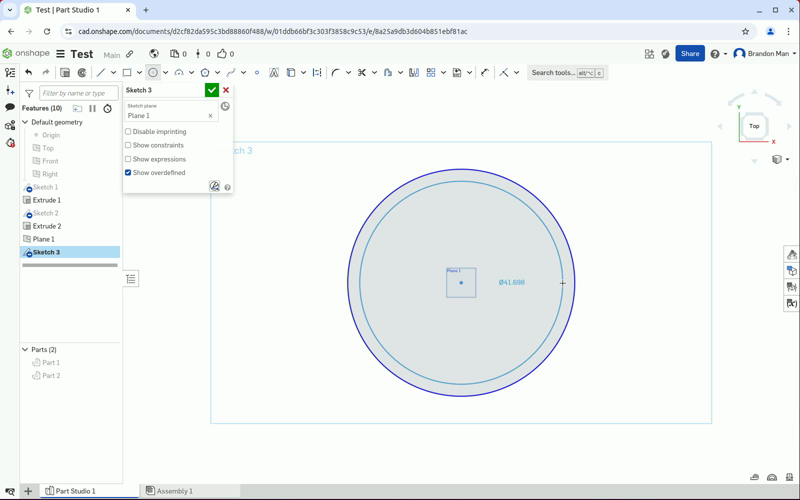
key(esc)
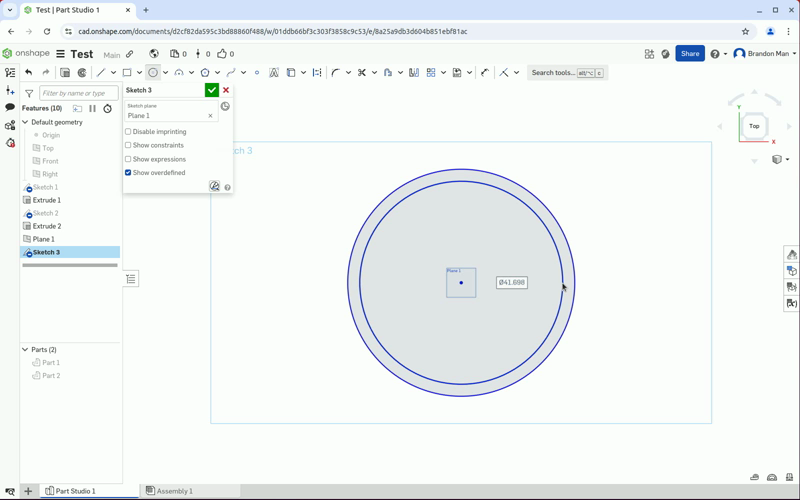
mouse_move(485, 178)
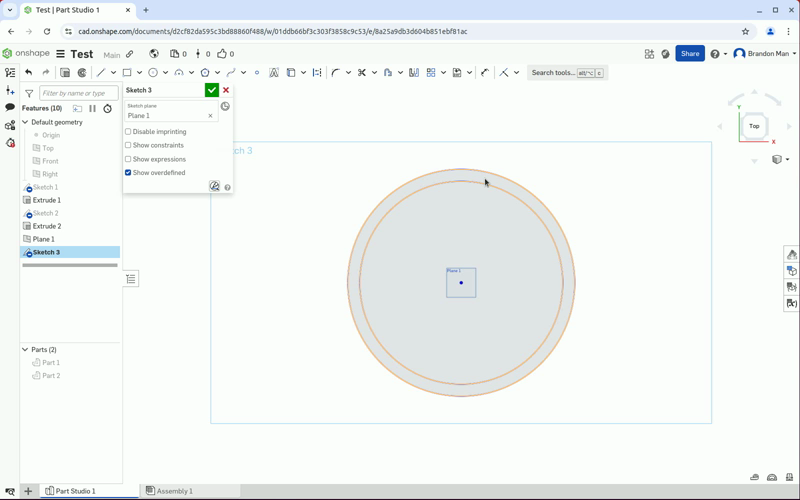
click(485, 178)
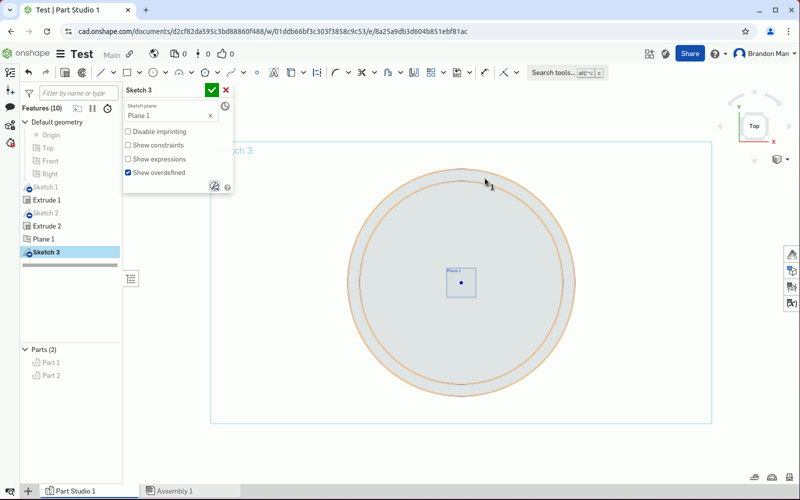
mouse_move(73, 352)
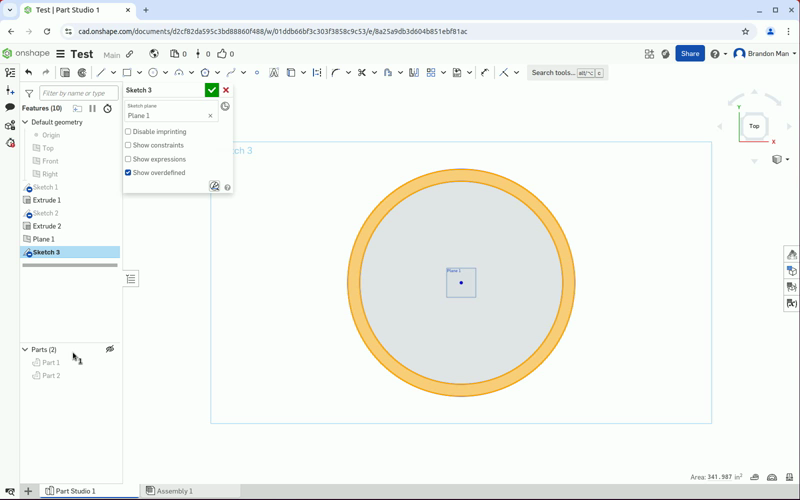
key(shift+y)
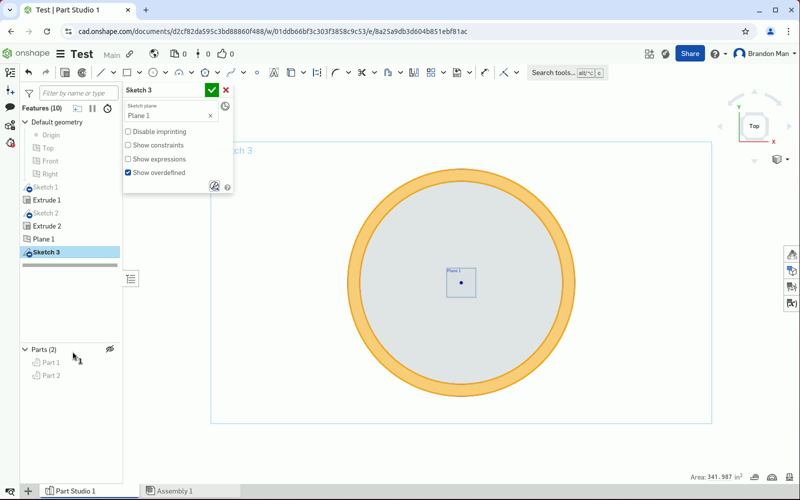
key(shift+e)
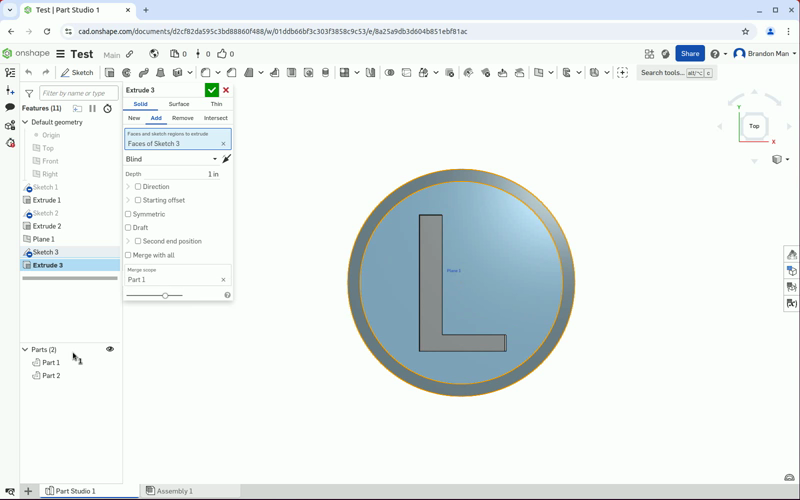
mouse_move(143, 106)
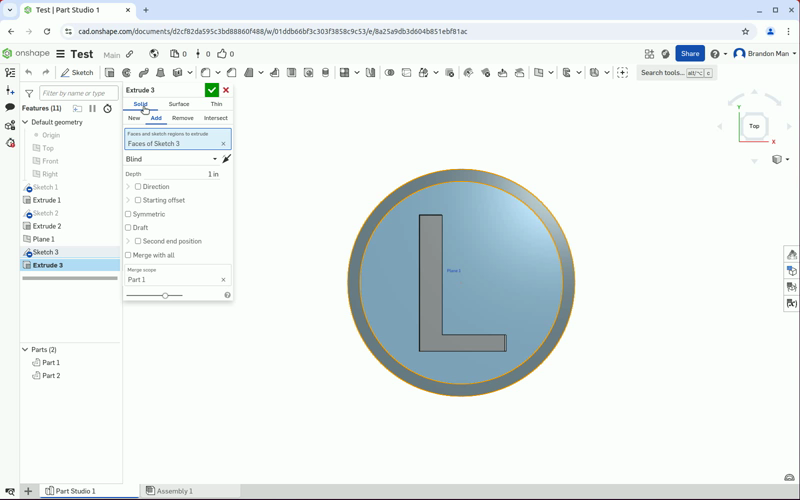
click(143, 106)
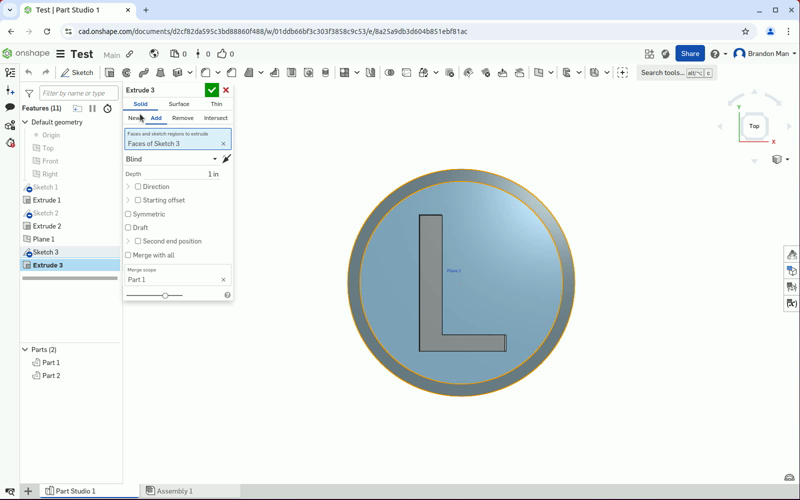
mouse_move(137, 120)
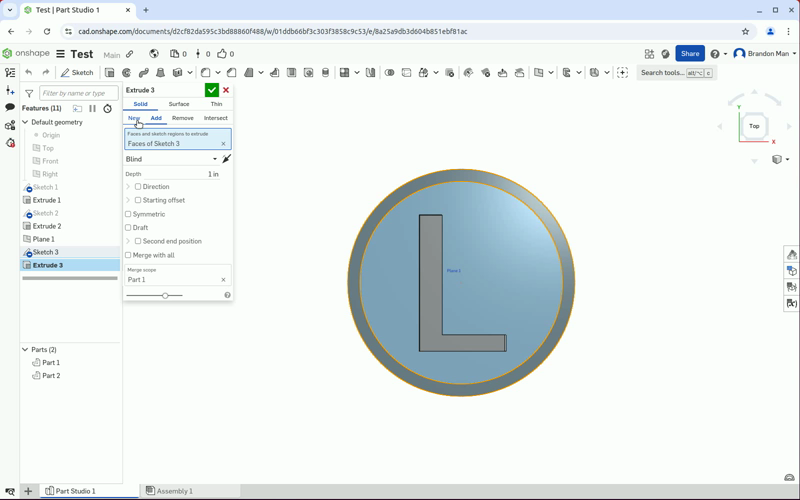
click(137, 120)
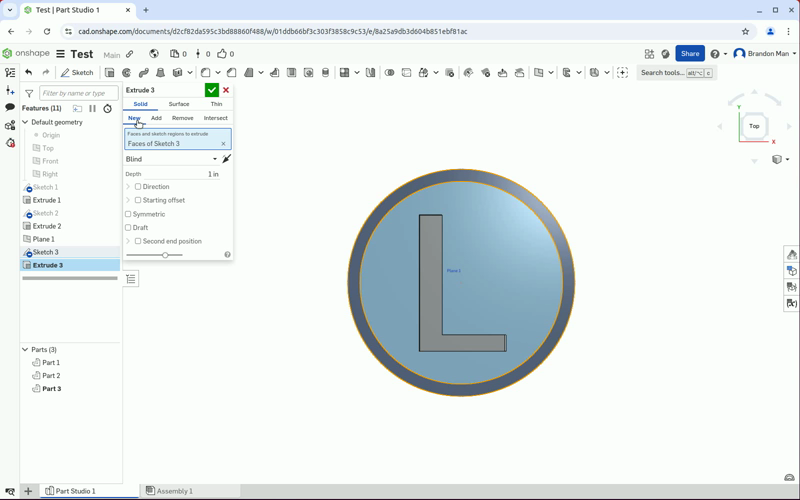
key(tab, 4)
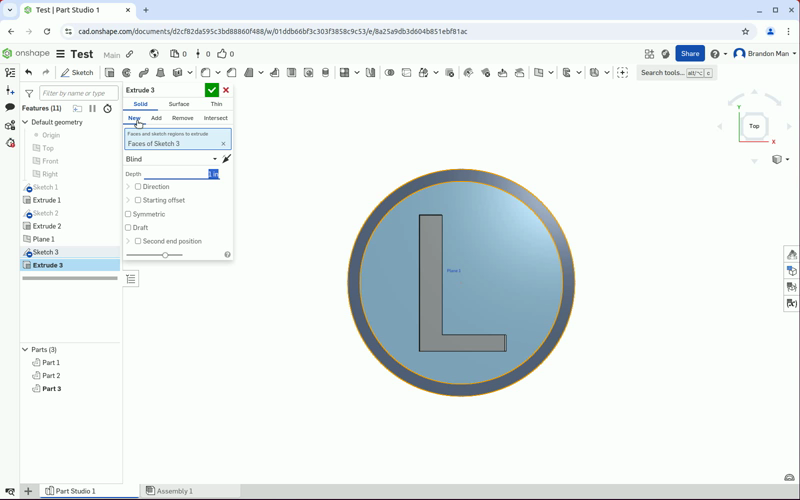
text(0.963)
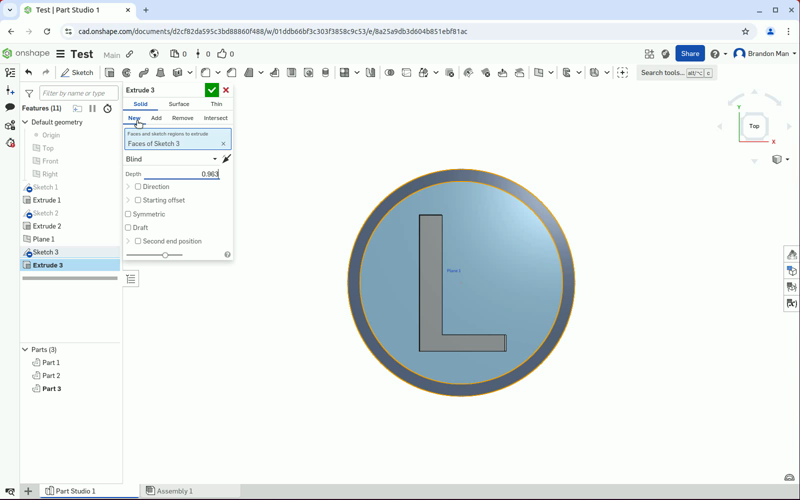
key(enter)
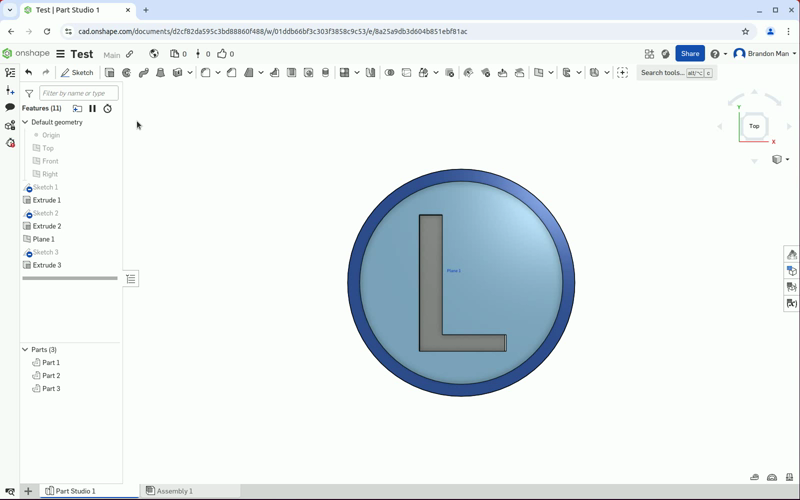
key(shift+h)
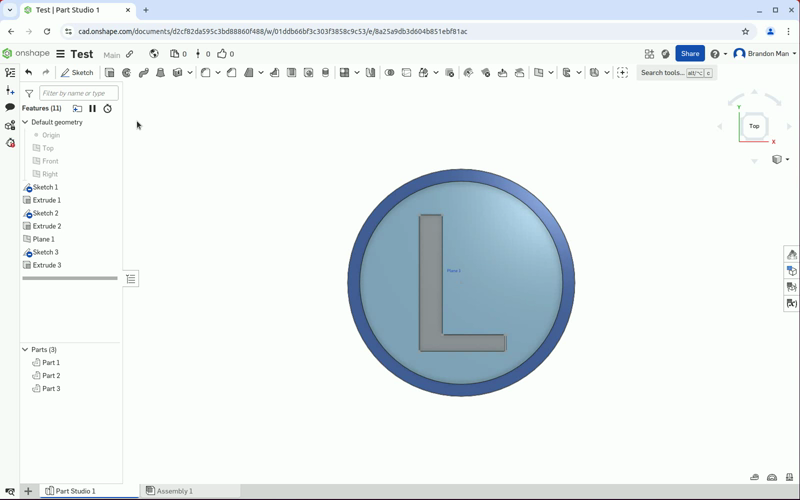
key(shift+h)
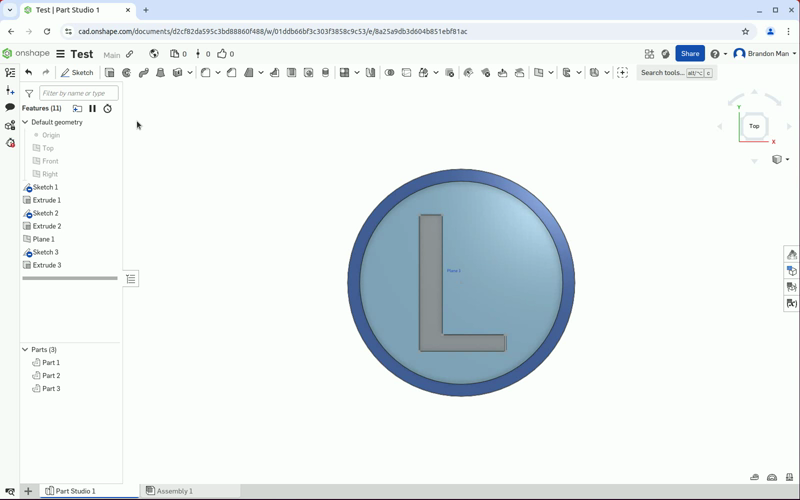
key(shift+7)
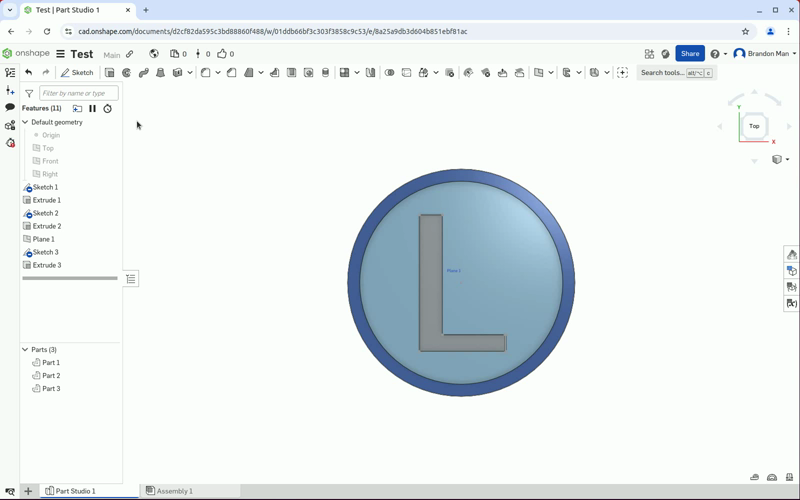
key(up, 3)
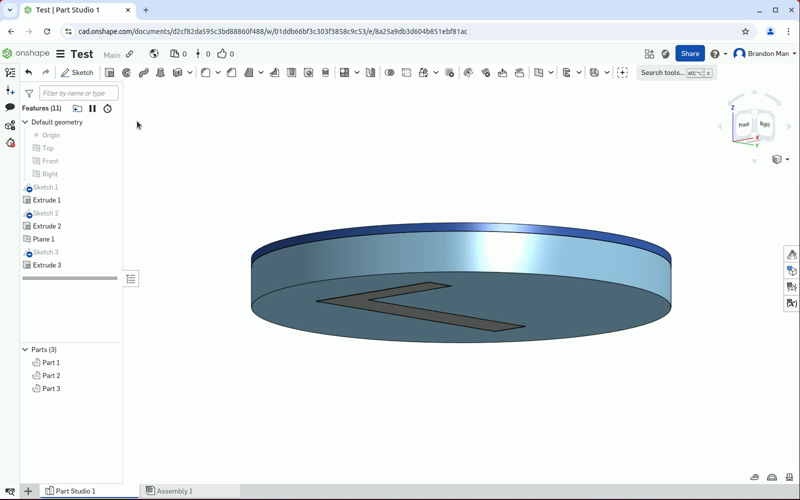
key(left, 3)
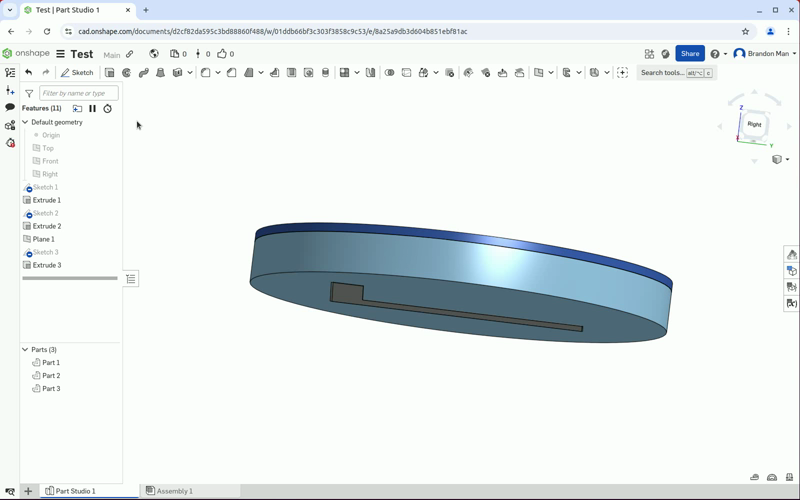
key(right, 3)
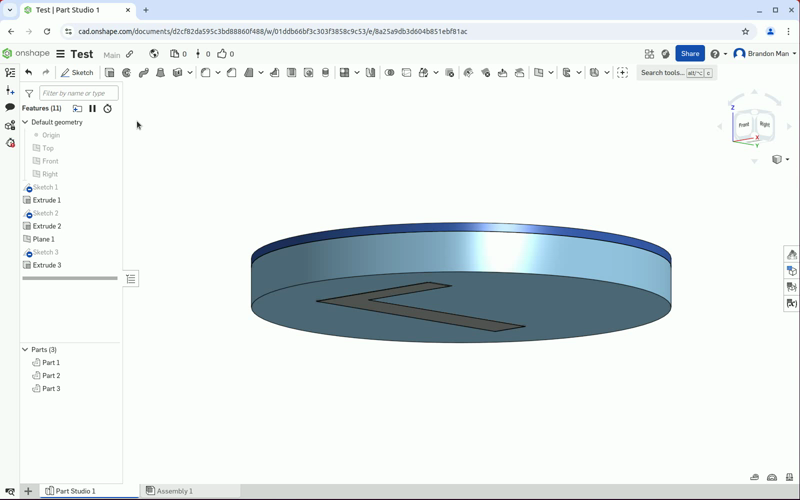
key(down, 3)
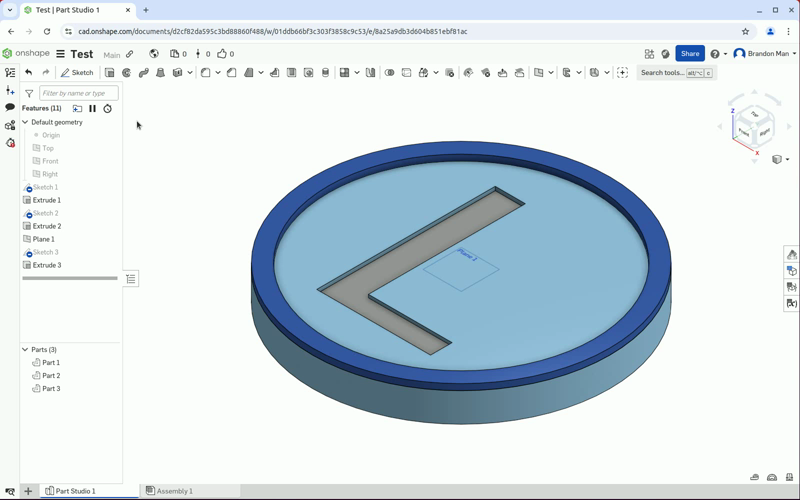
mouse_move(73, 189)
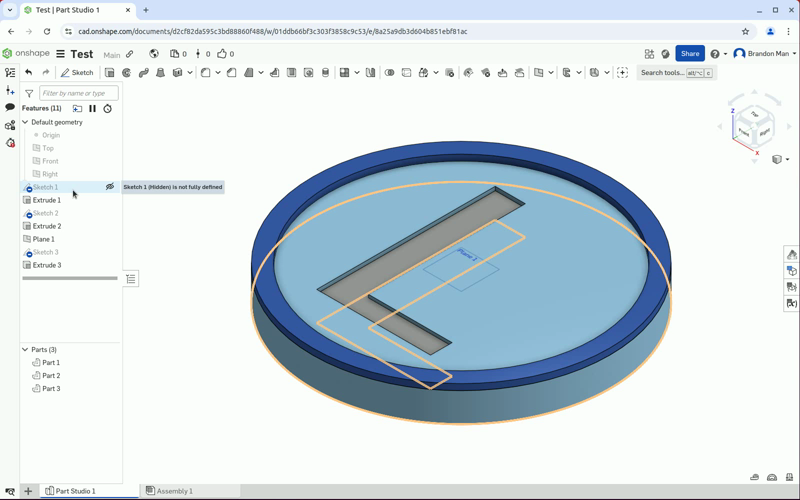
click(73, 189)